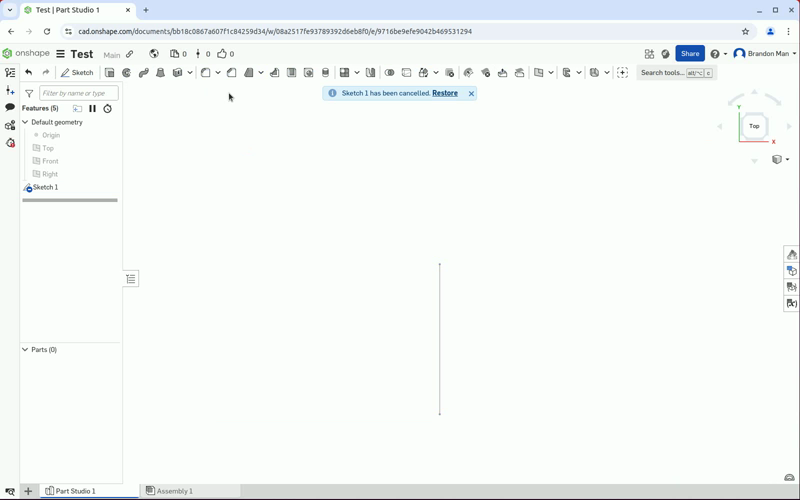
key(shift+h)
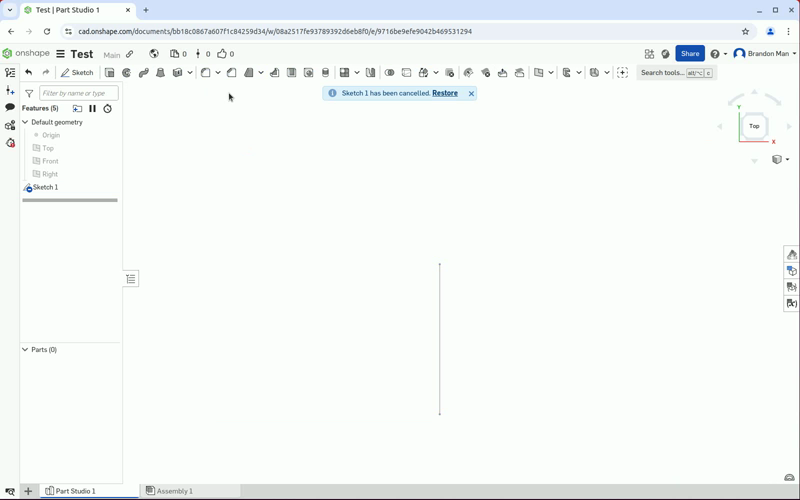
key(shift+s)
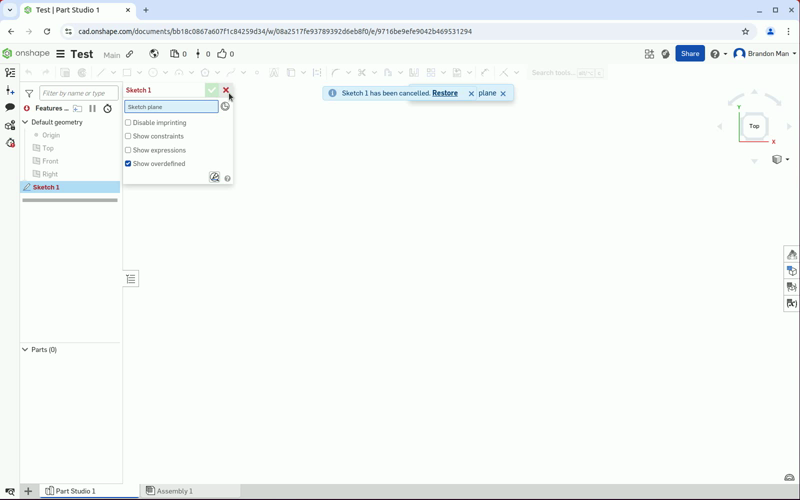
mouse_move(73, 150)
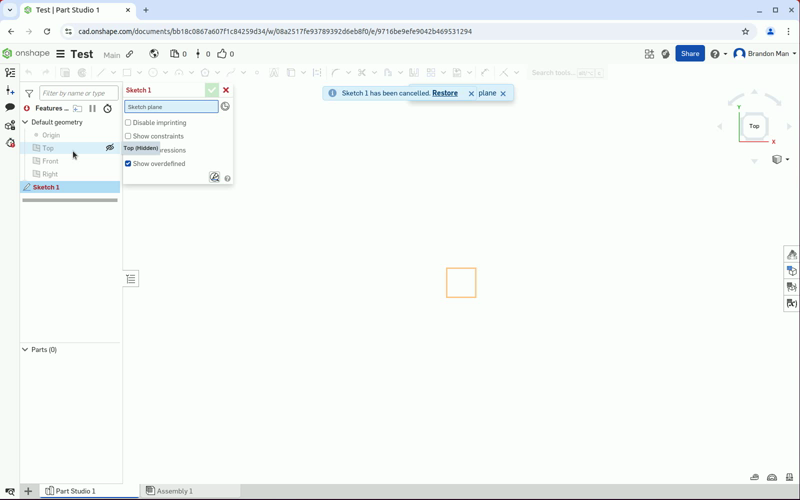
click(73, 150)
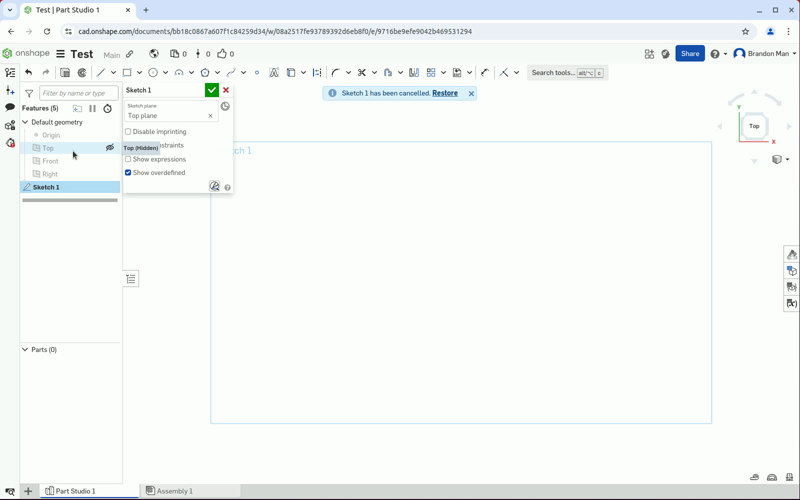
mouse_move(73, 352)
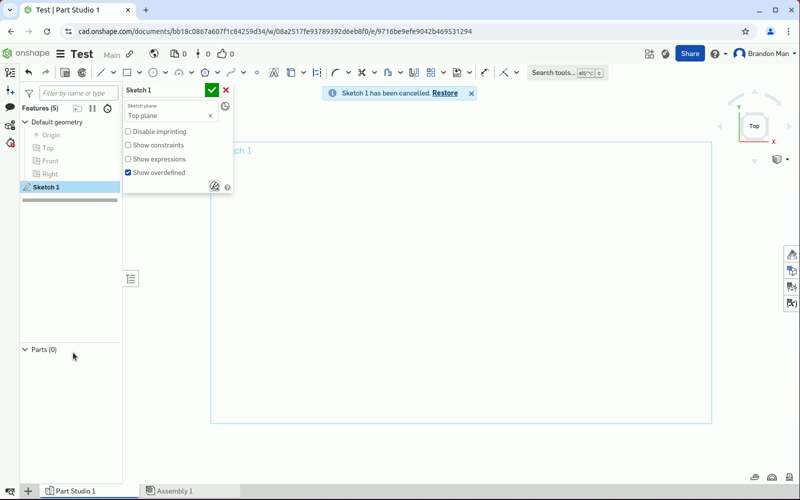
key(y)
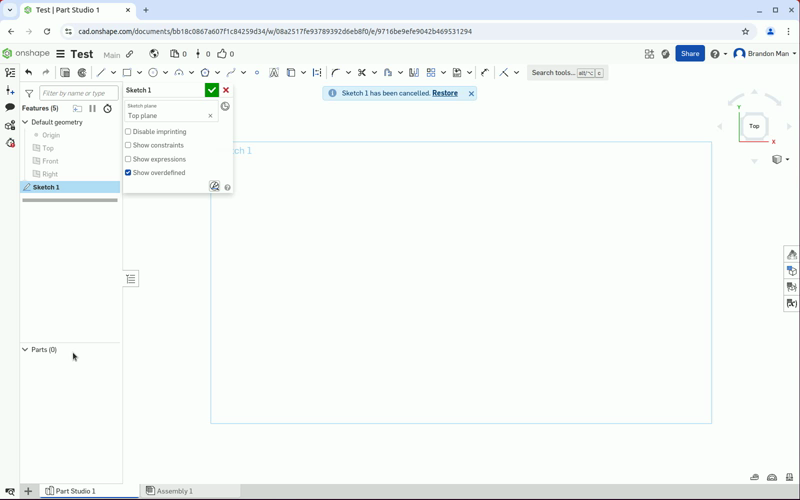
key(l)
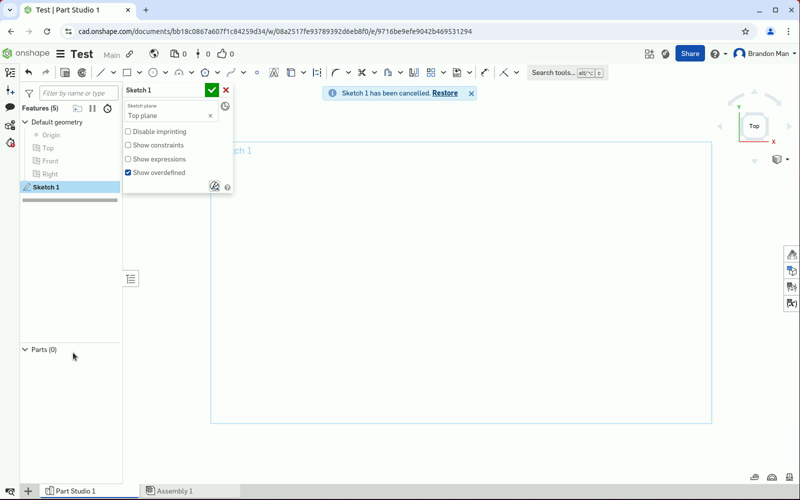
key_down(shift)
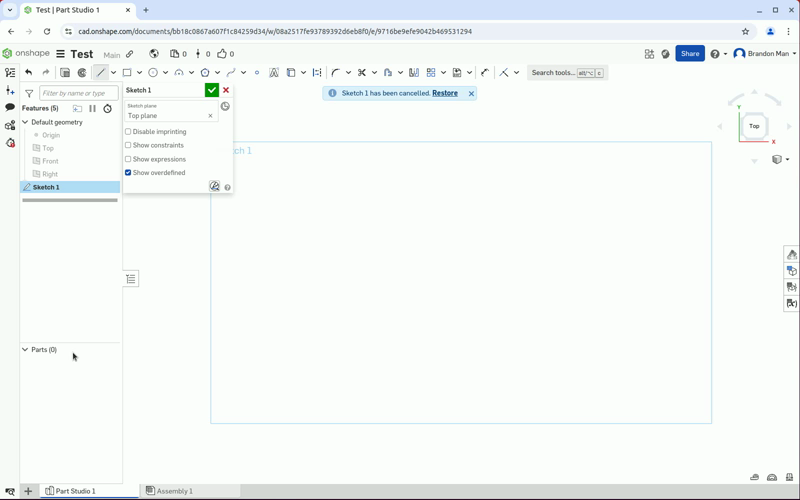
mouse_move(390, 353)
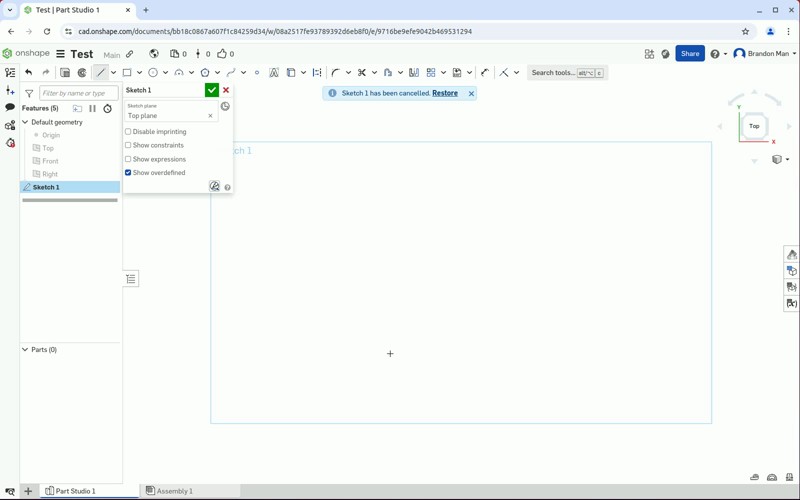
click(390, 353)
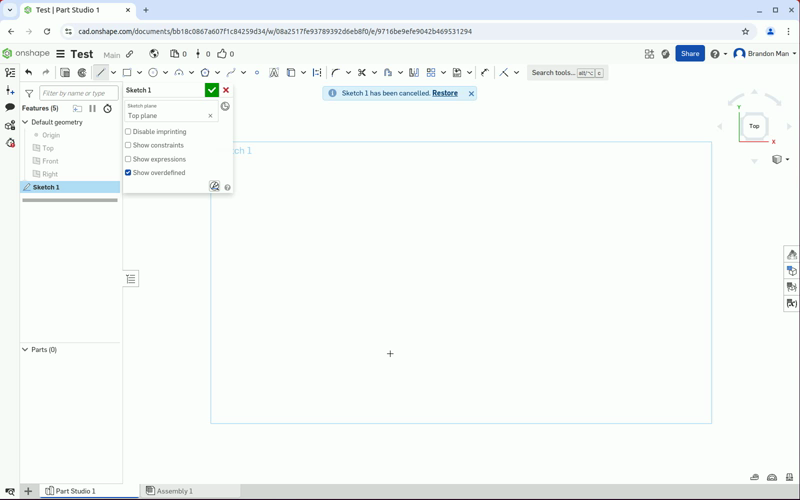
key_up(shift)
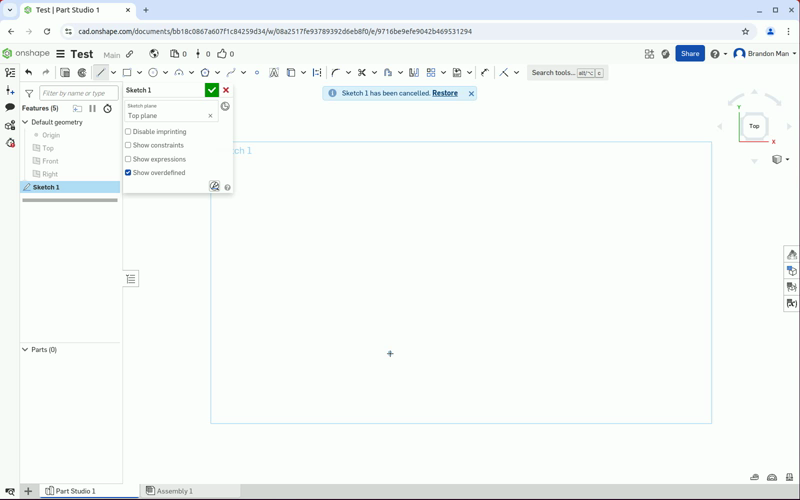
key_down(shift)
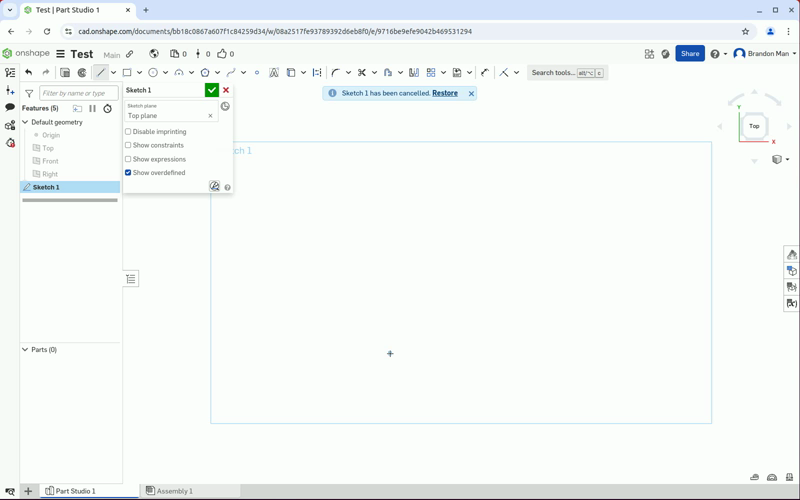
mouse_move(530, 353)
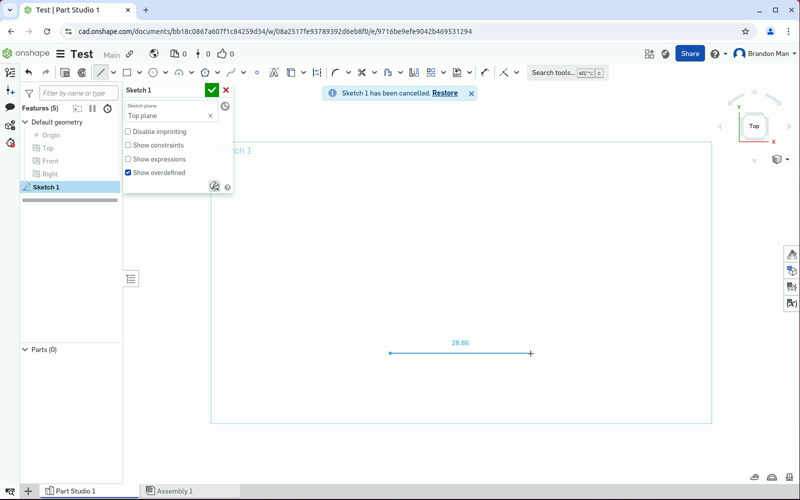
click(530, 353)
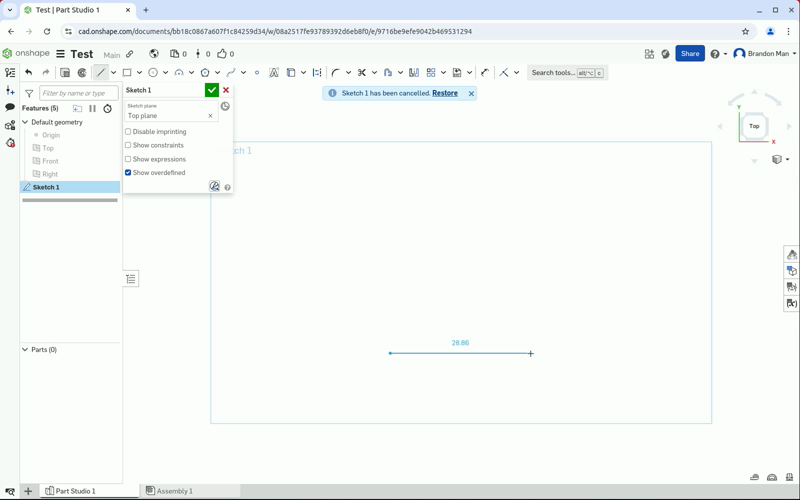
key_up(shift)
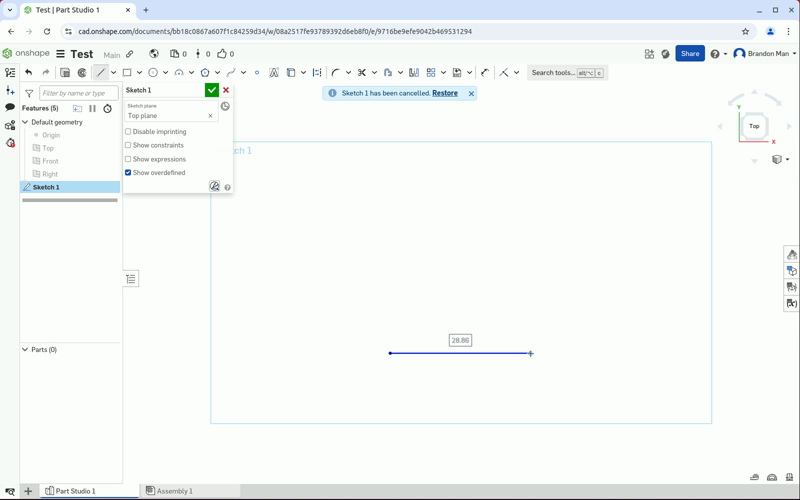
key_down(shift)
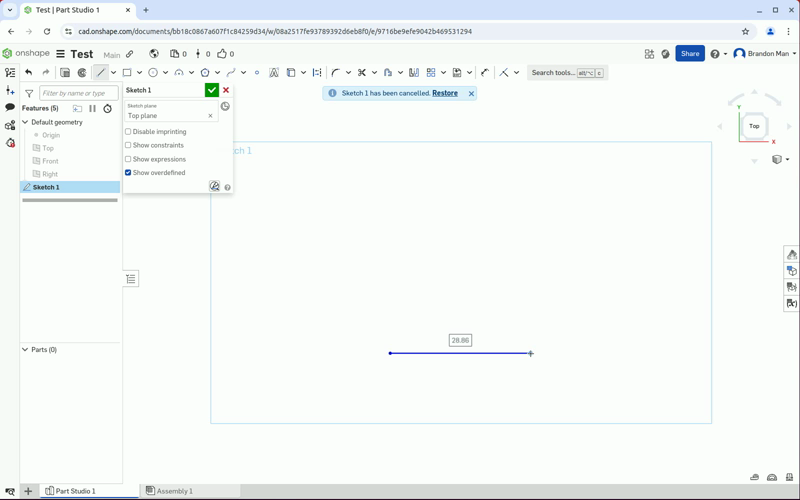
mouse_move(530, 213)
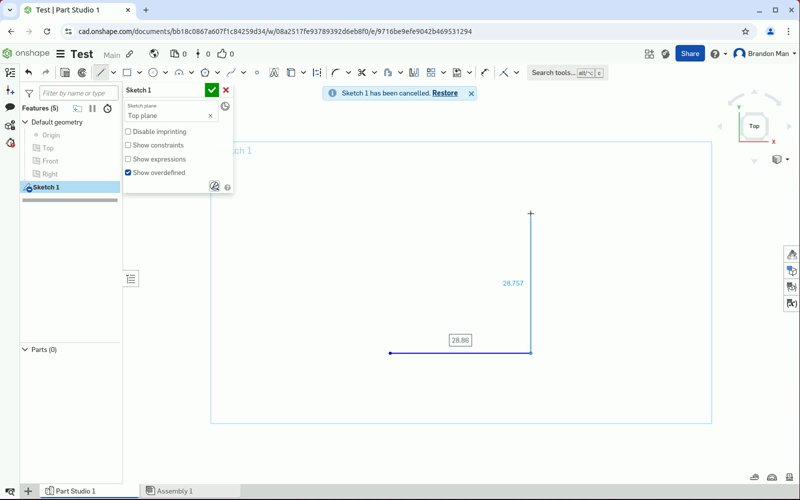
click(530, 213)
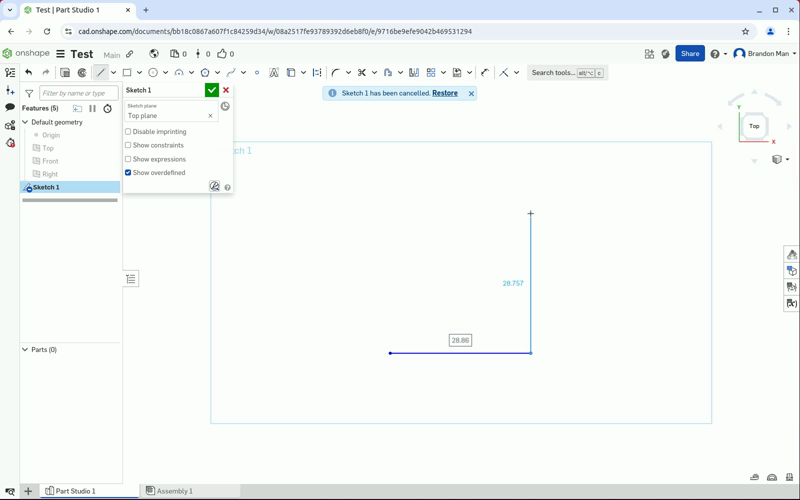
key_up(shift)
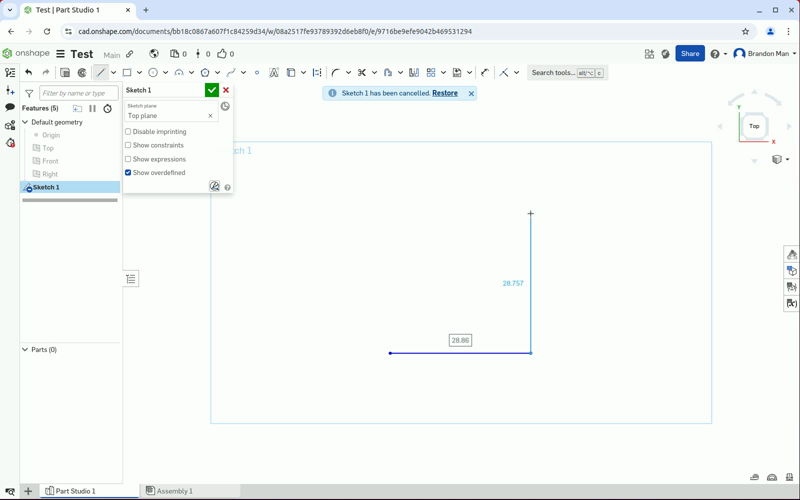
key_down(shift)
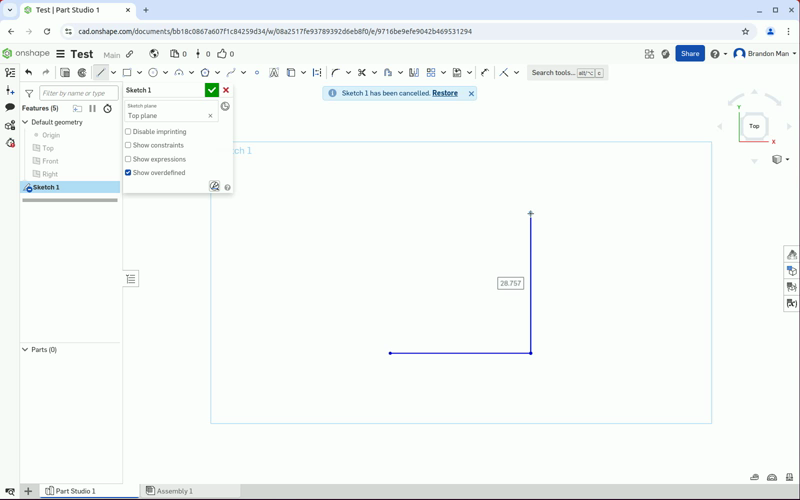
mouse_move(390, 213)
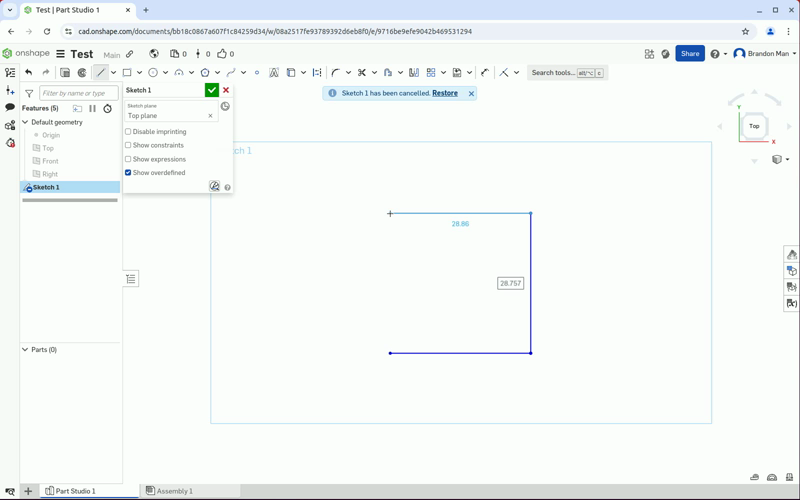
click(390, 213)
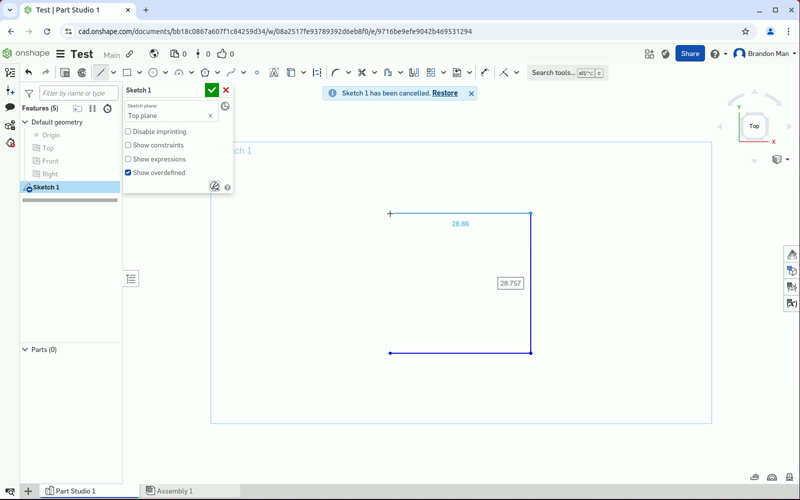
key_up(shift)
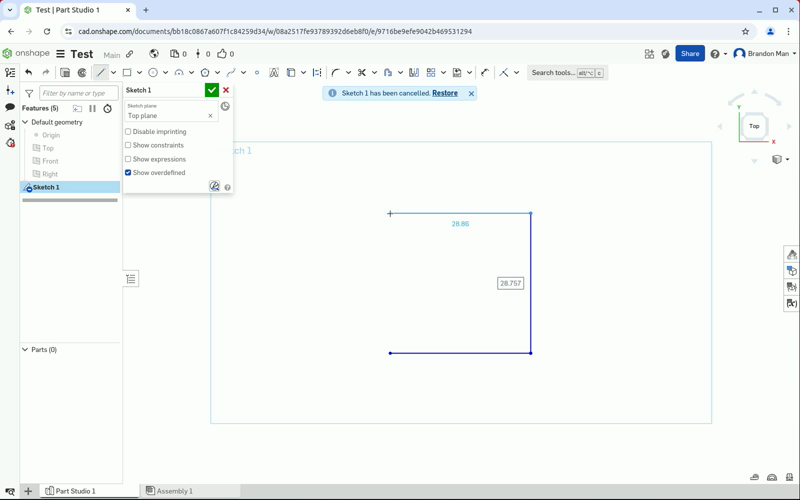
key_down(shift)
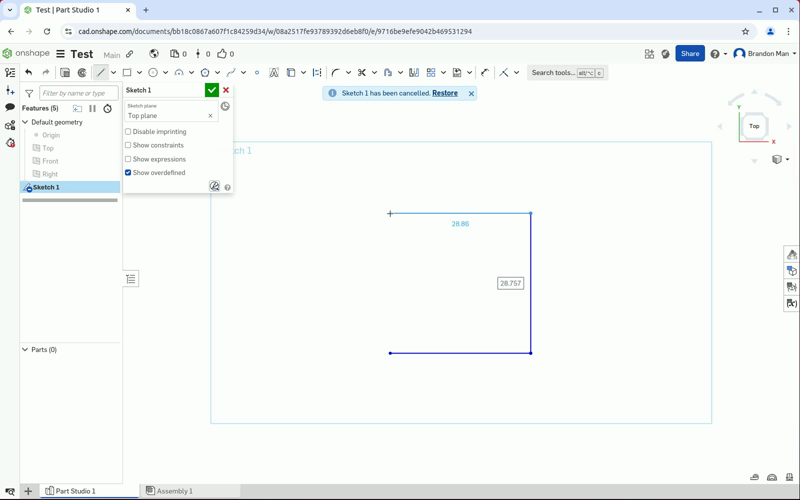
mouse_move(390, 353)
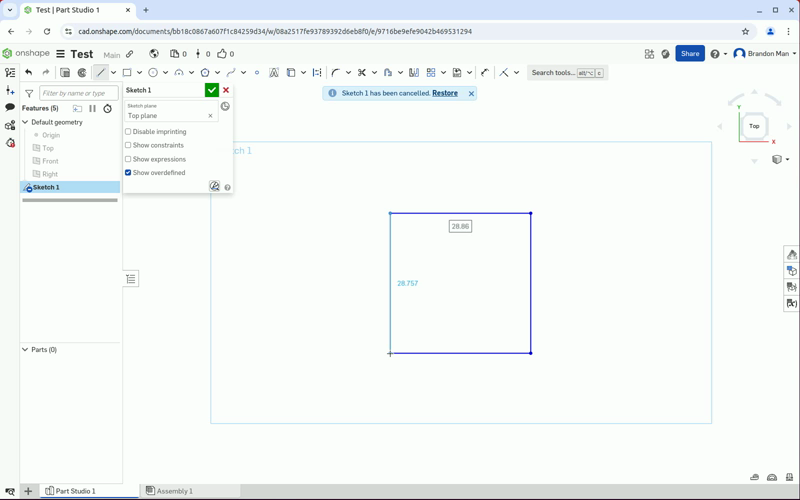
key_up(shift)
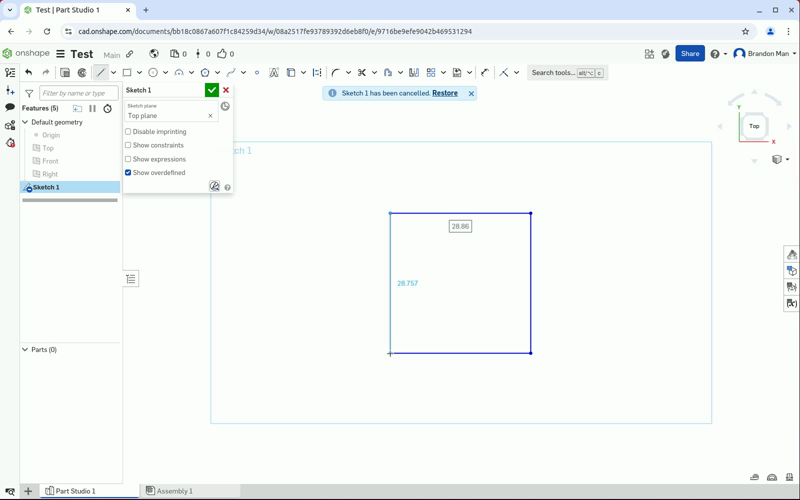
click(390, 353)
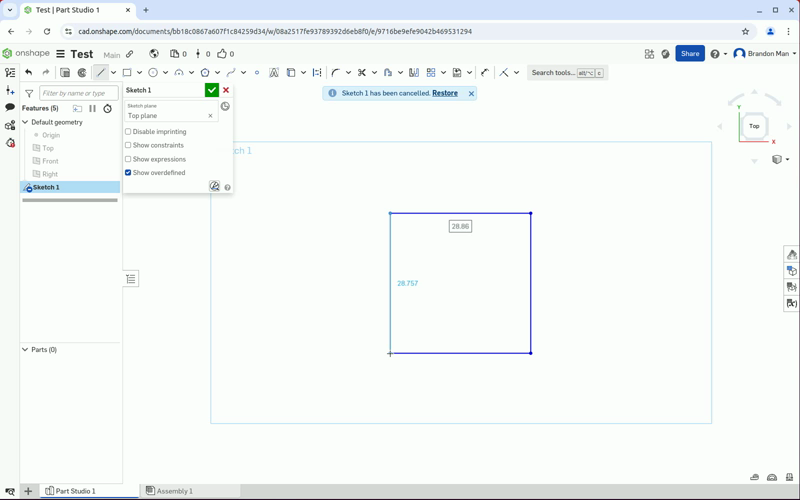
key(esc)
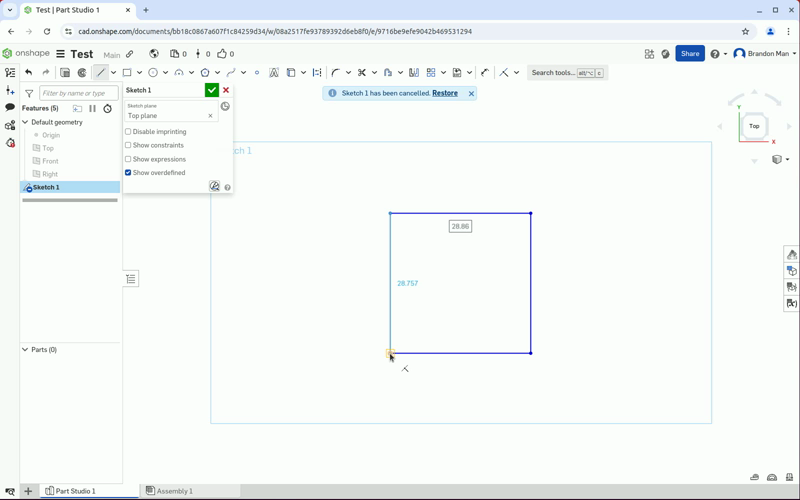
mouse_move(508, 293)
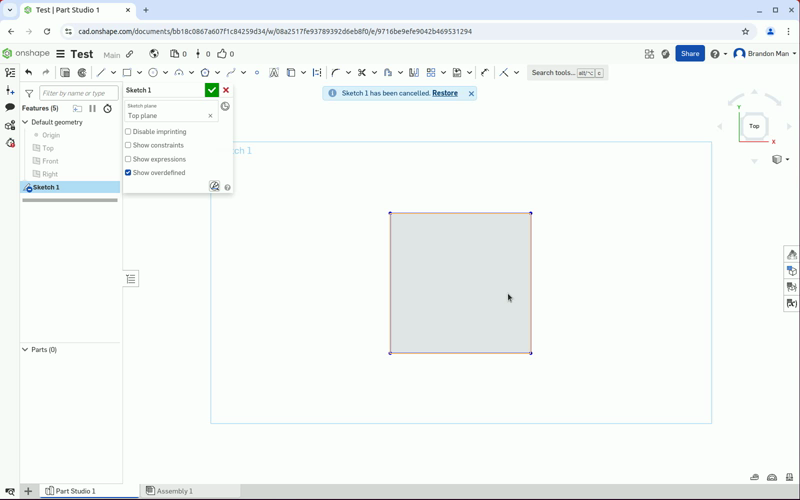
click(508, 293)
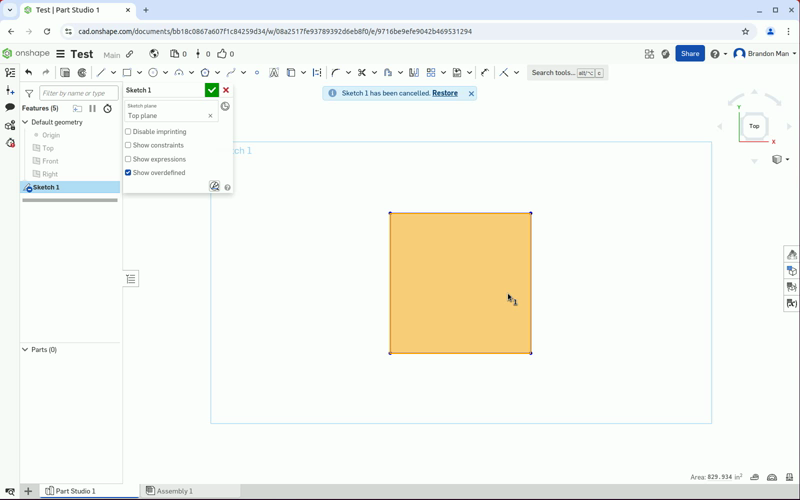
mouse_move(73, 352)
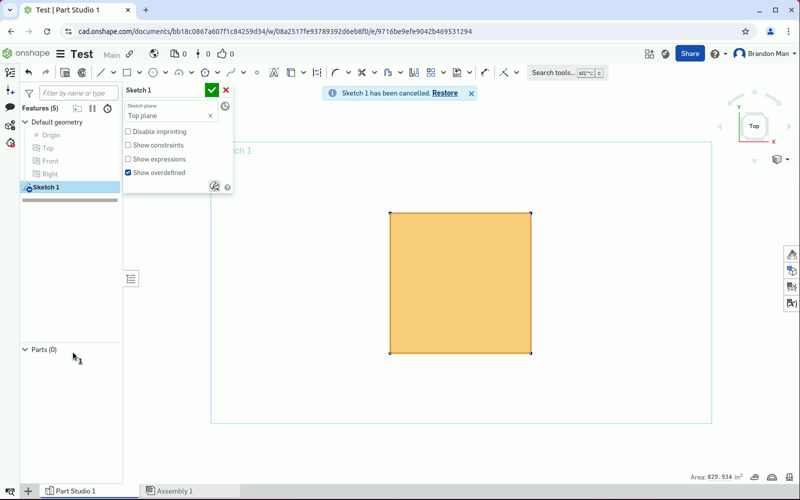
key(shift+y)
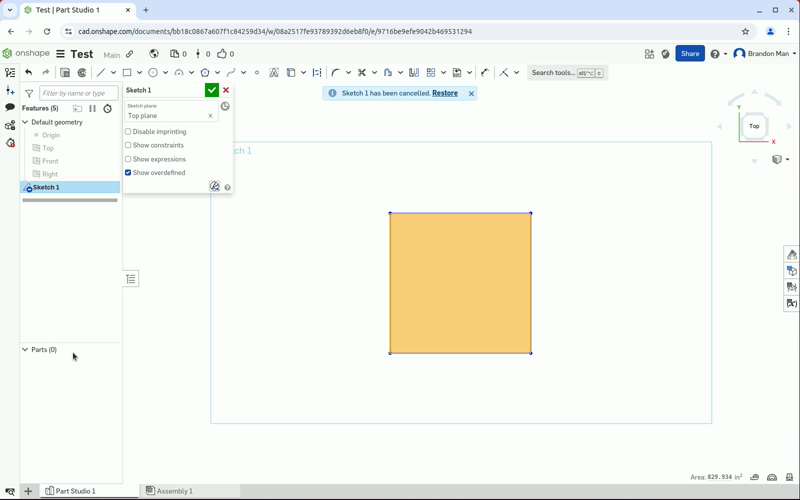
key(shift+e)
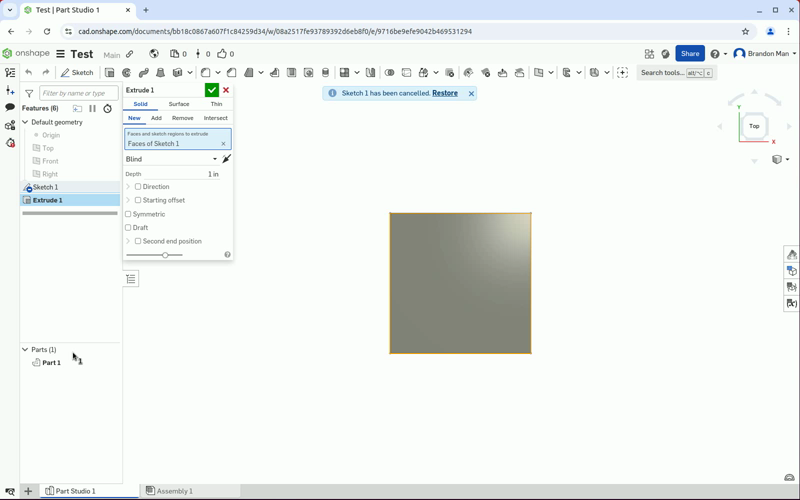
mouse_move(143, 106)
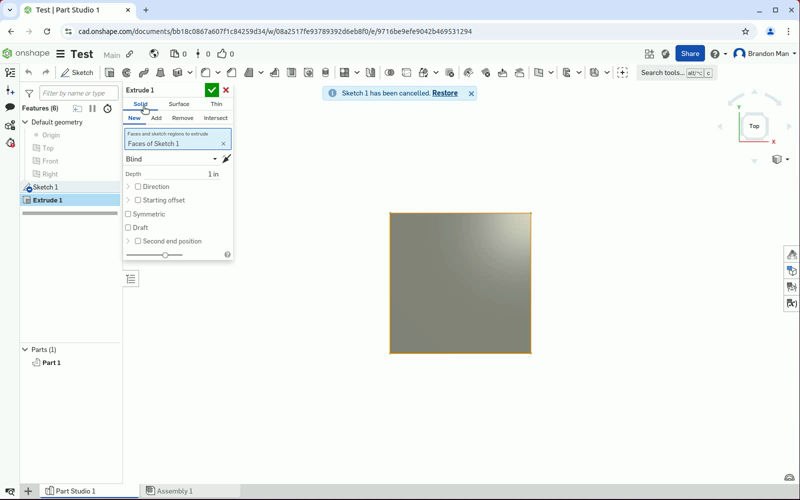
click(143, 106)
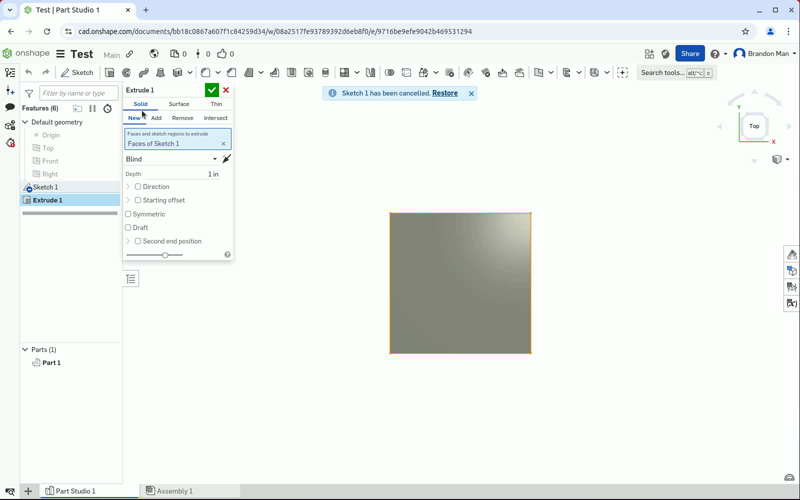
mouse_move(137, 120)
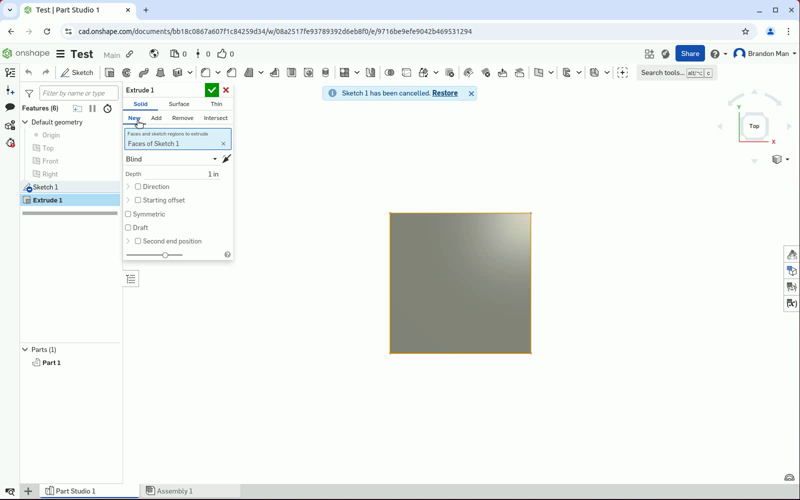
click(137, 120)
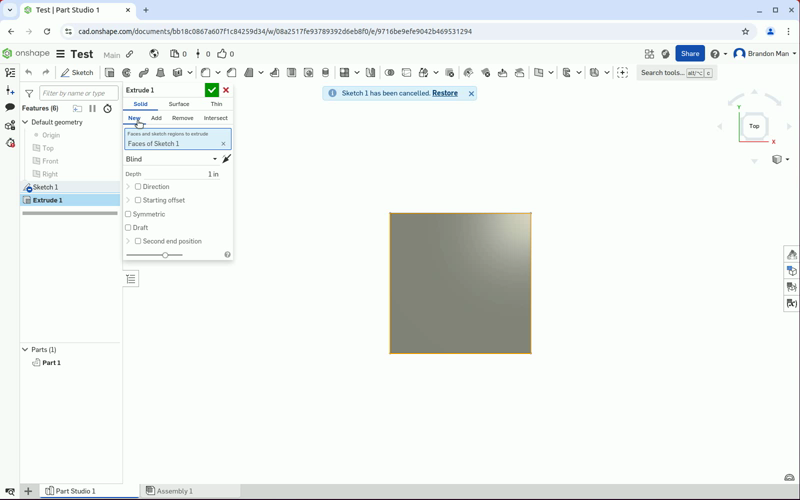
key(tab, 4)
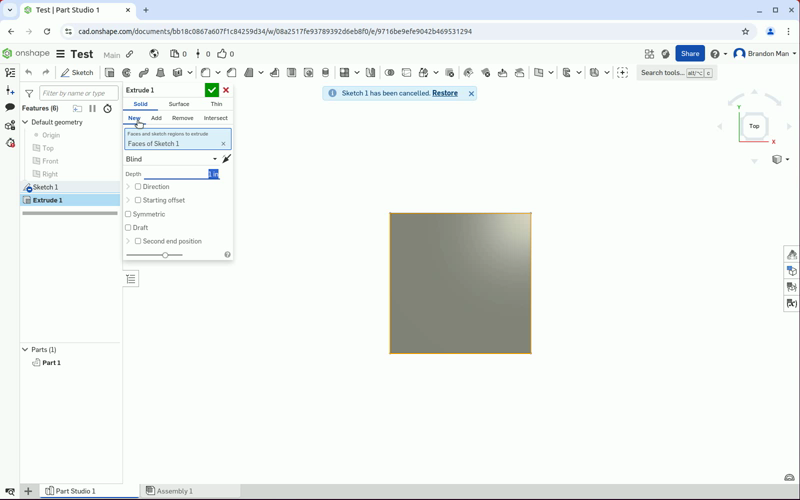
text(23.108)
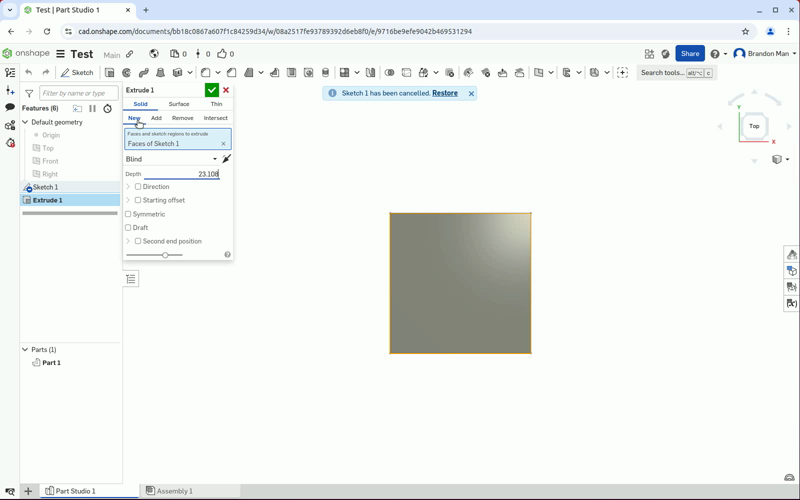
key(enter)
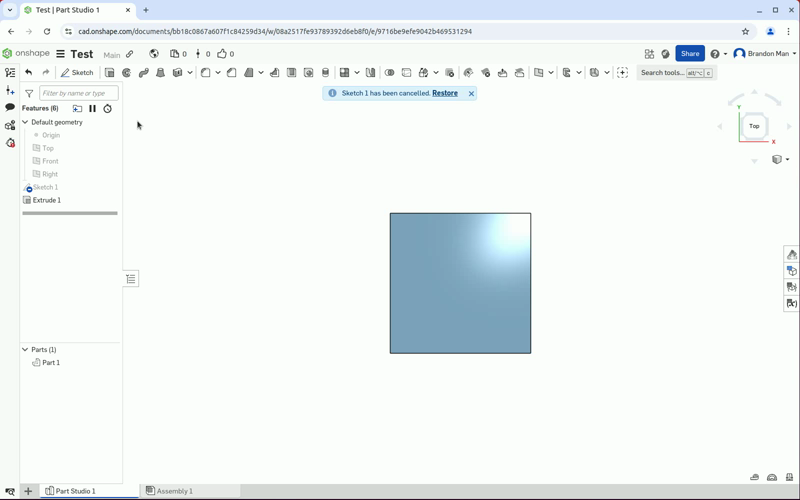
key(shift+h)
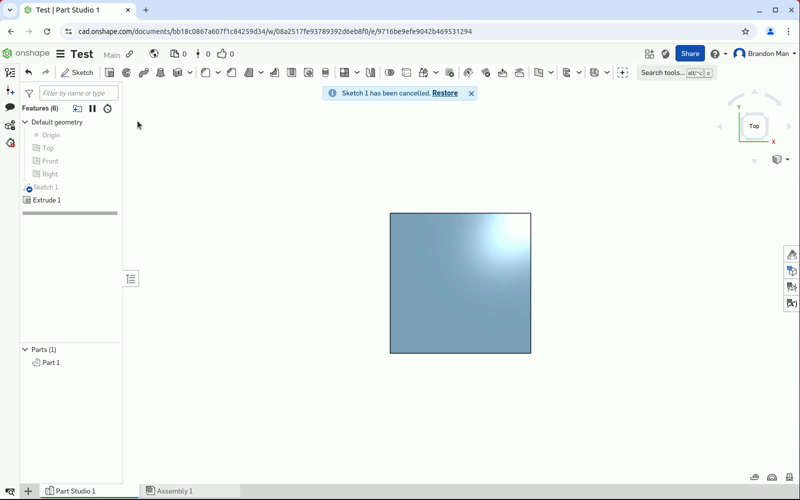
key(shift+h)
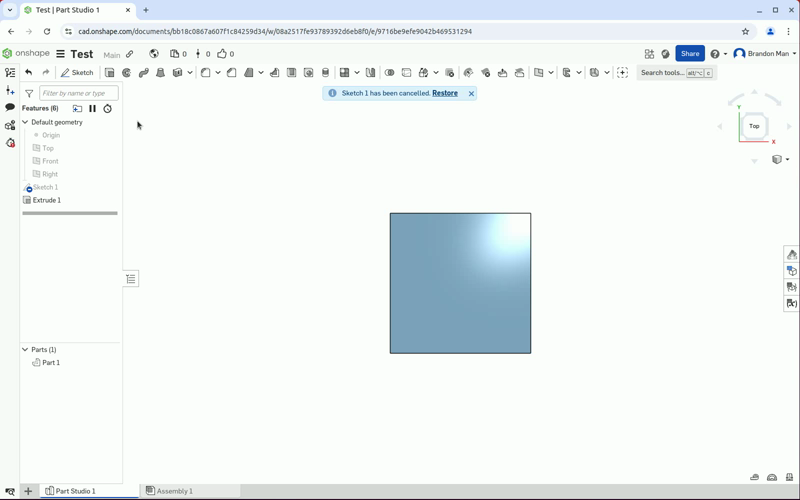
mouse_move(73, 189)
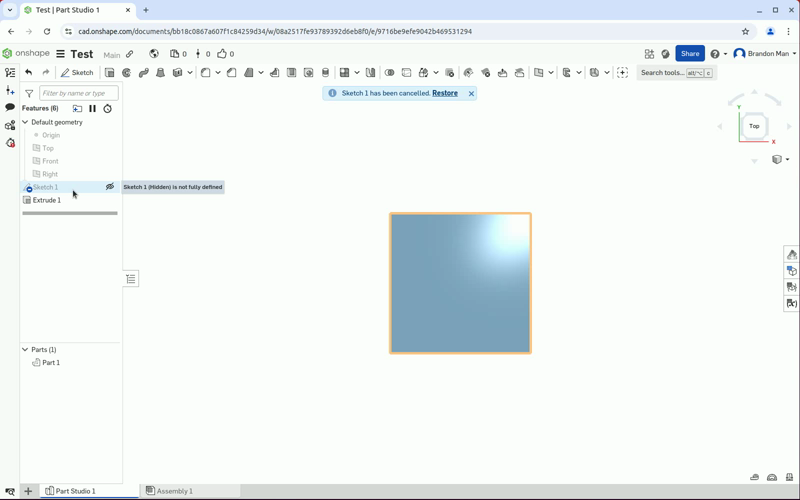
click(73, 189)
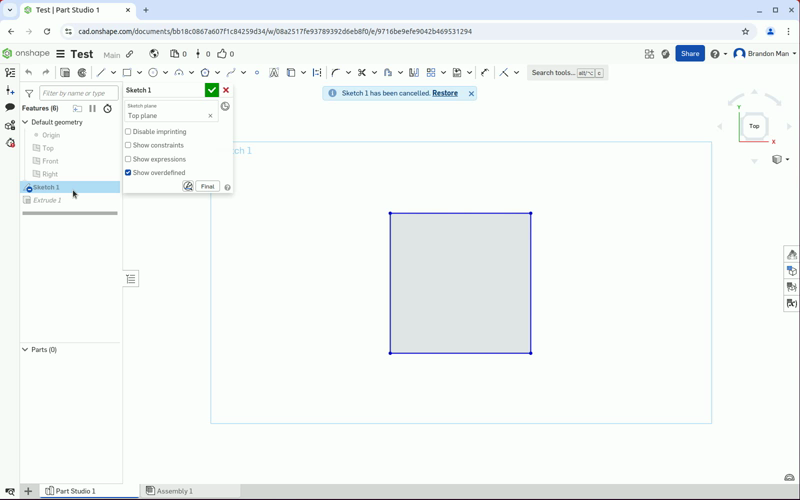
mouse_move(229, 92)
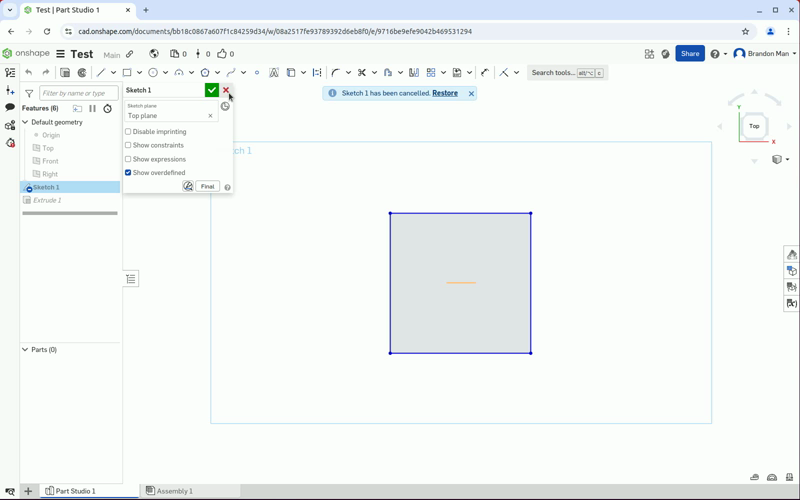
click(229, 92)
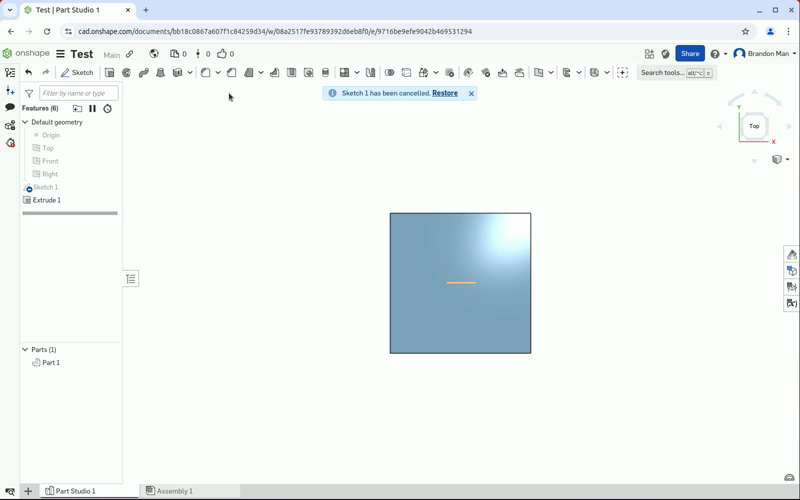
mouse_move(541, 75)
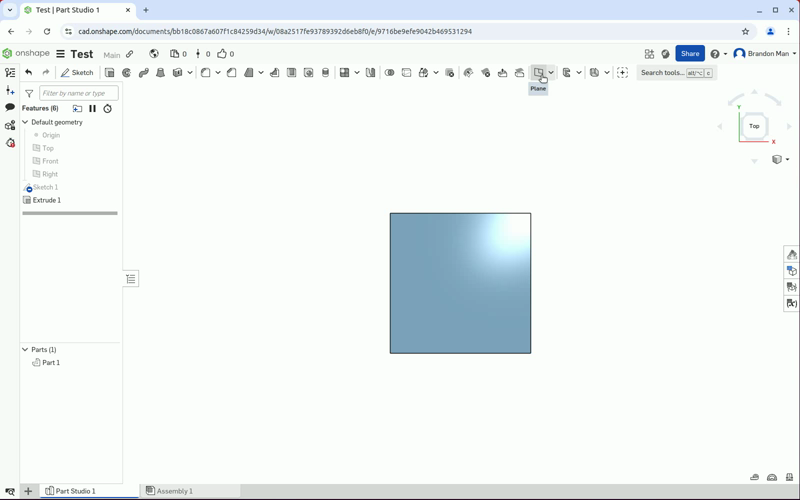
click(541, 75)
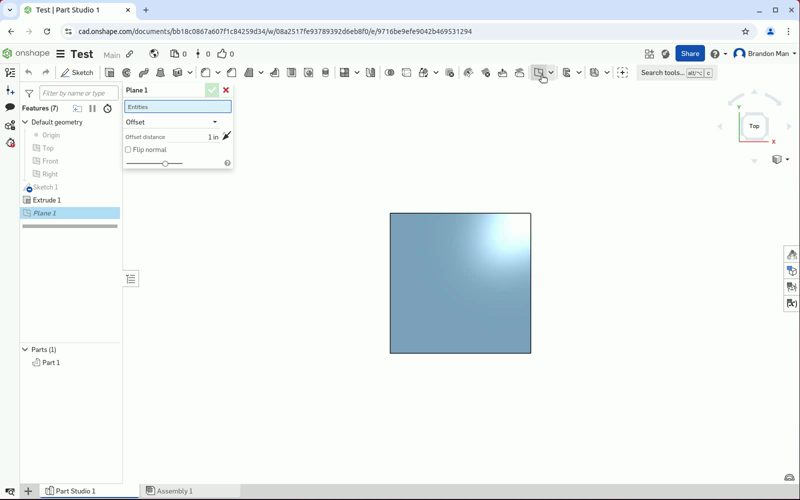
mouse_move(73, 150)
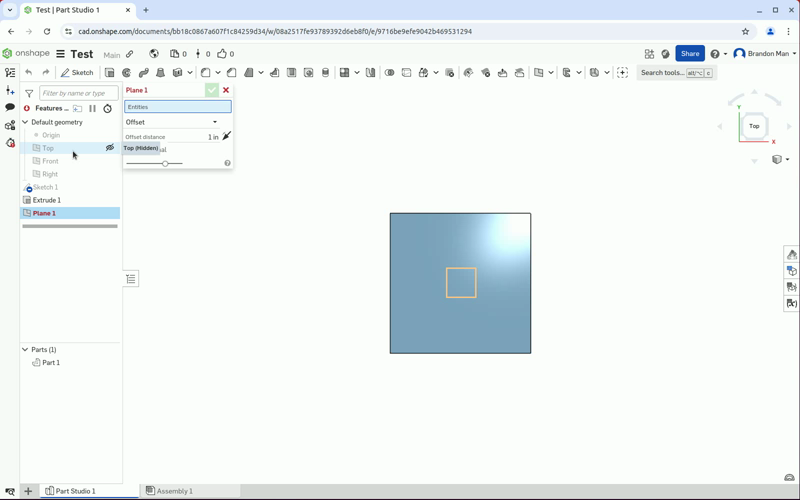
click(73, 150)
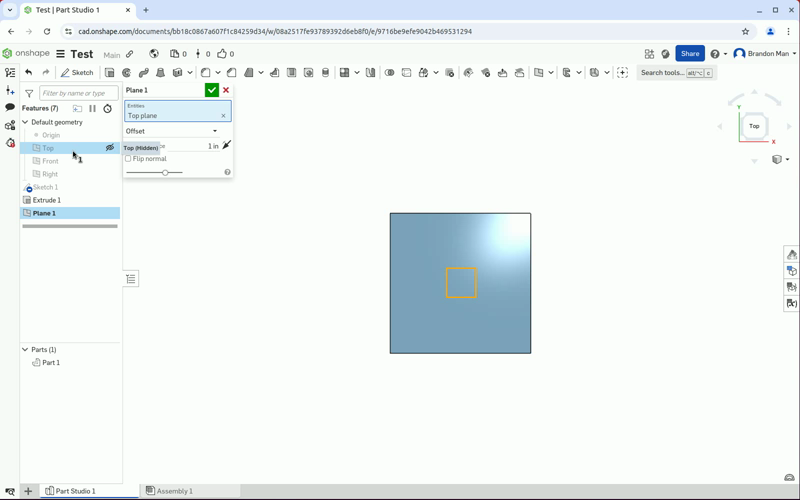
key(tab, 2)
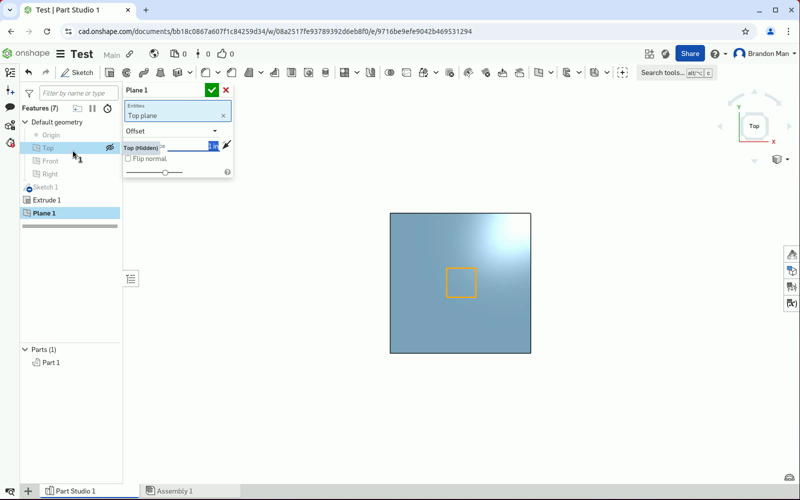
text(23.108)
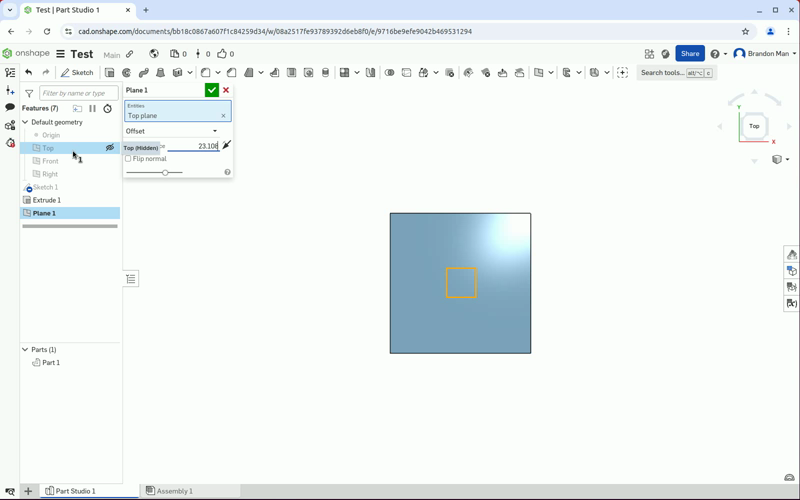
key(enter, 2)
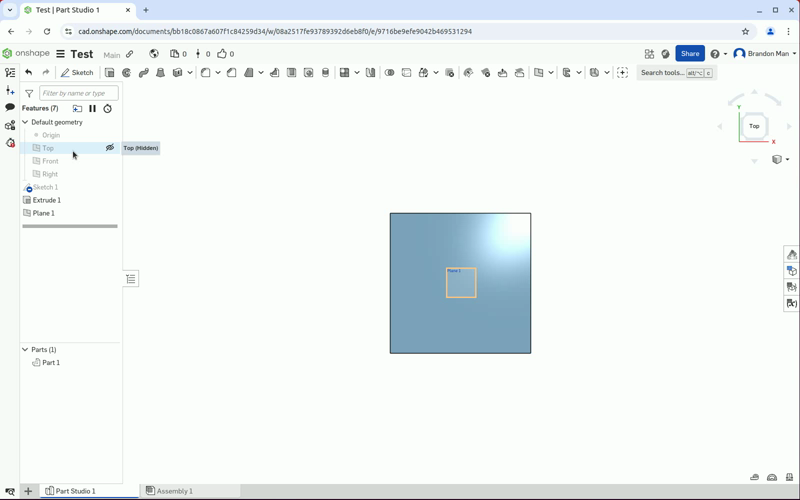
key(shift+s)
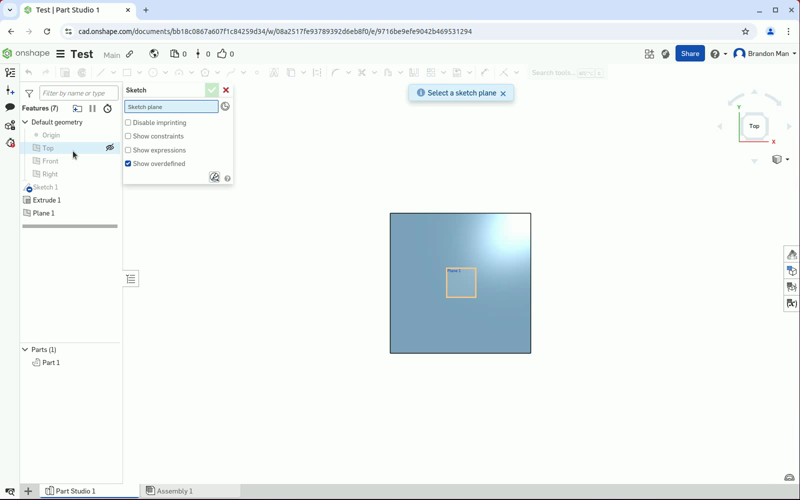
mouse_move(73, 215)
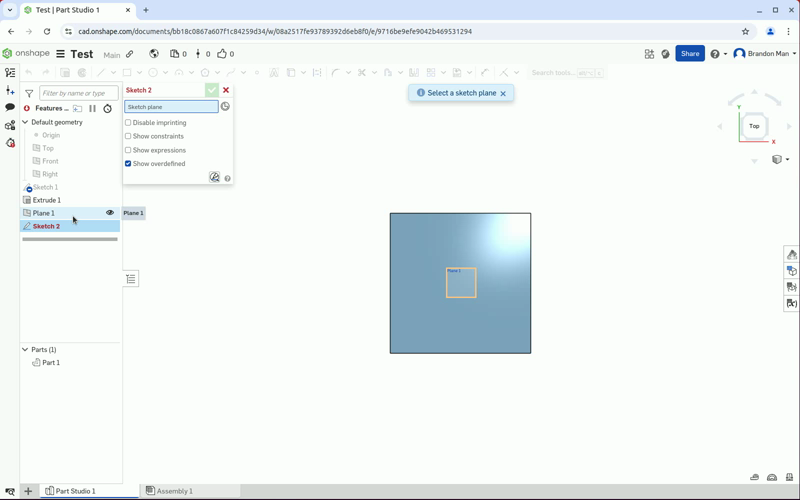
click(73, 215)
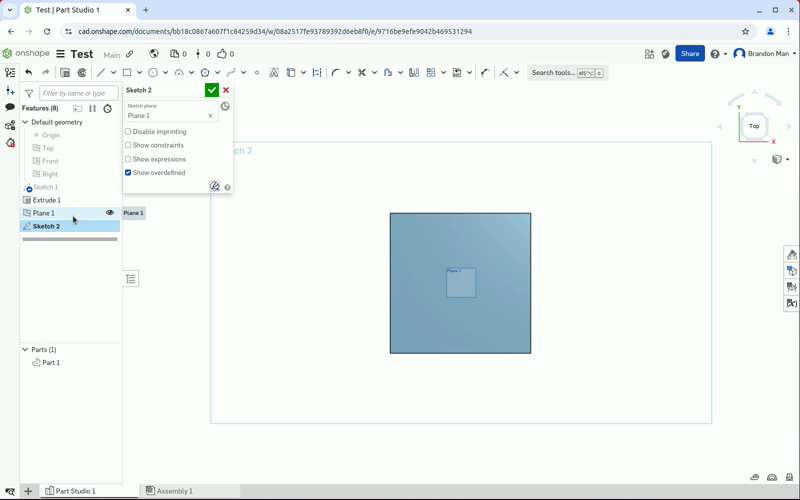
mouse_move(73, 352)
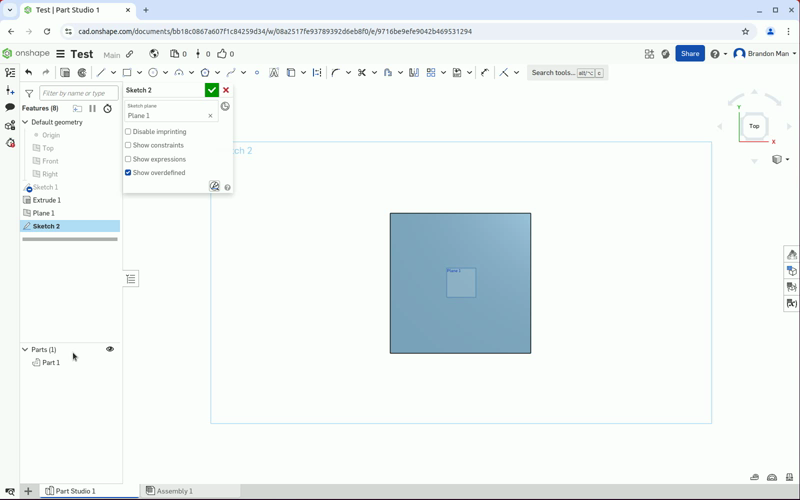
key(y)
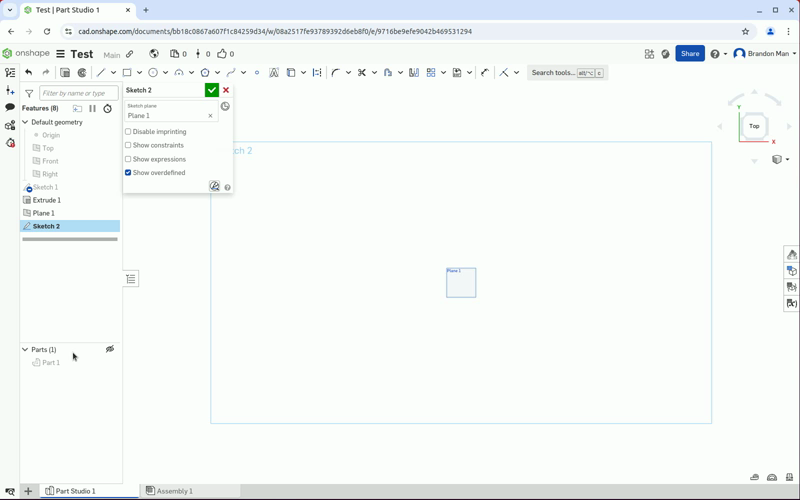
key(c)
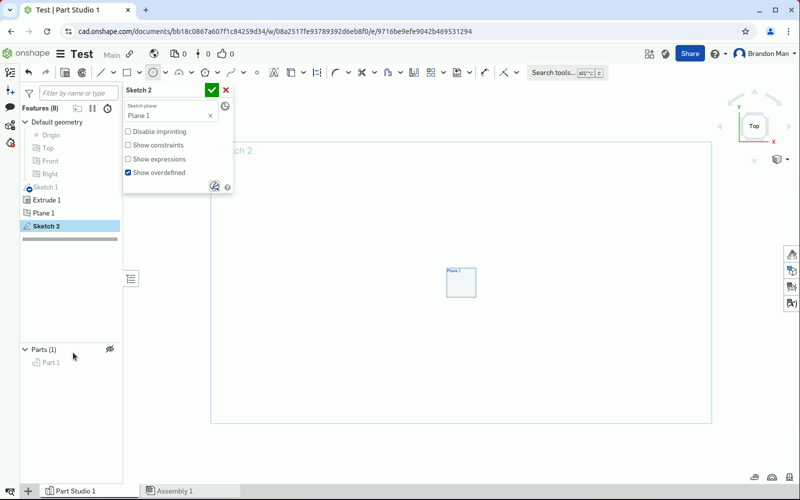
key_down(shift)
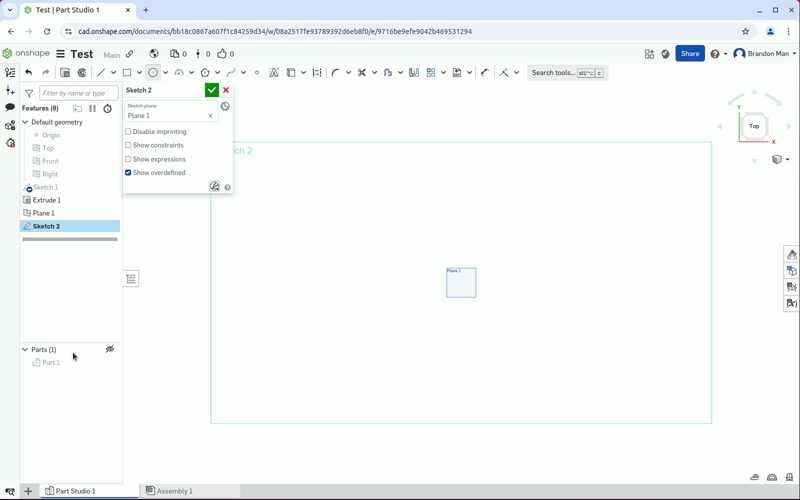
mouse_move(461, 282)
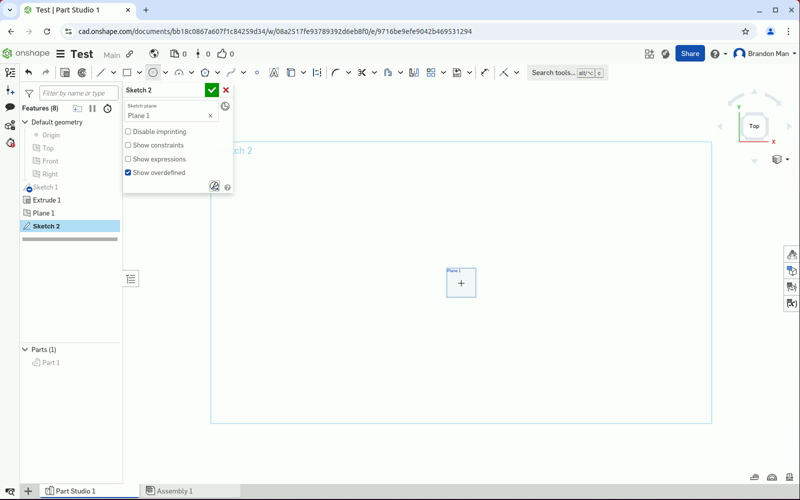
click(461, 282)
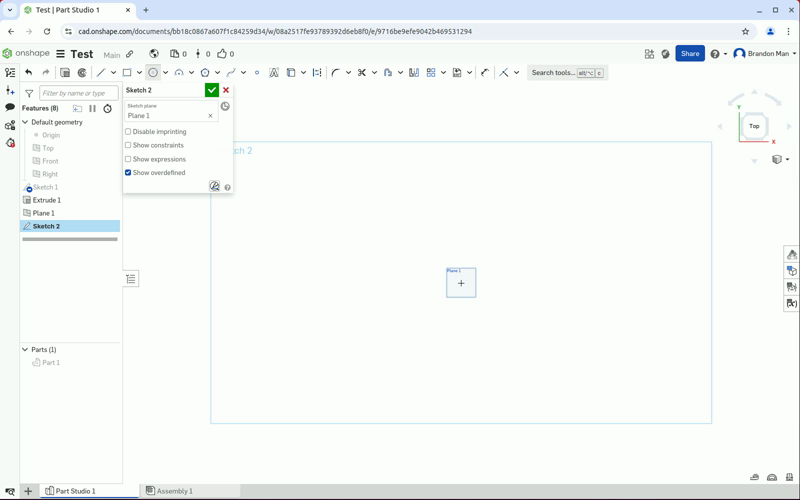
key_up(shift)
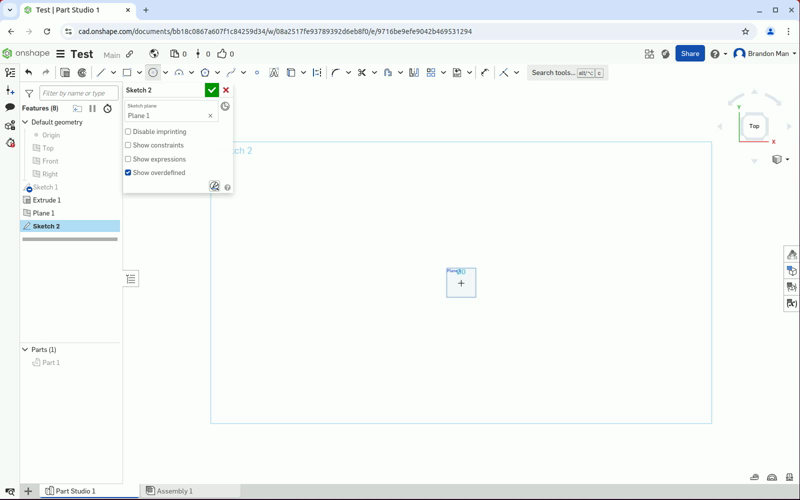
mouse_move(518, 282)
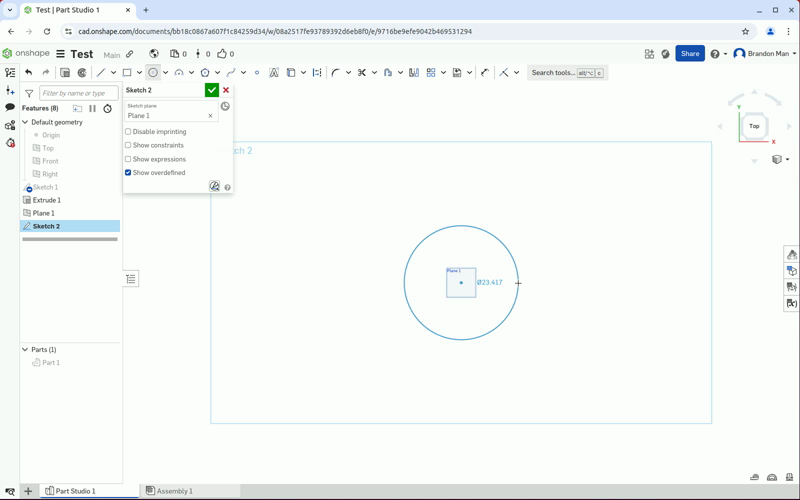
click(518, 282)
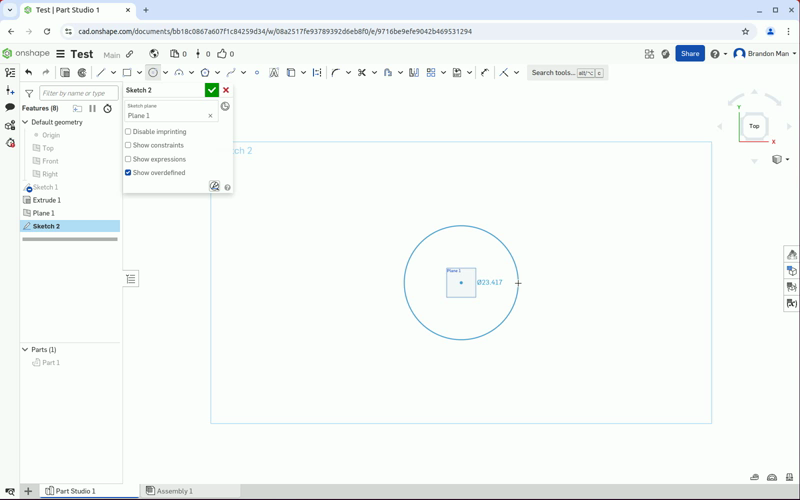
key(esc)
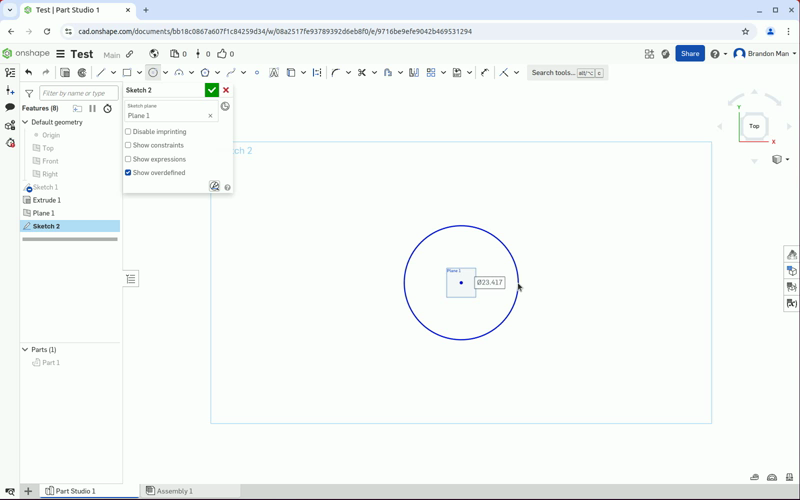
mouse_move(499, 256)
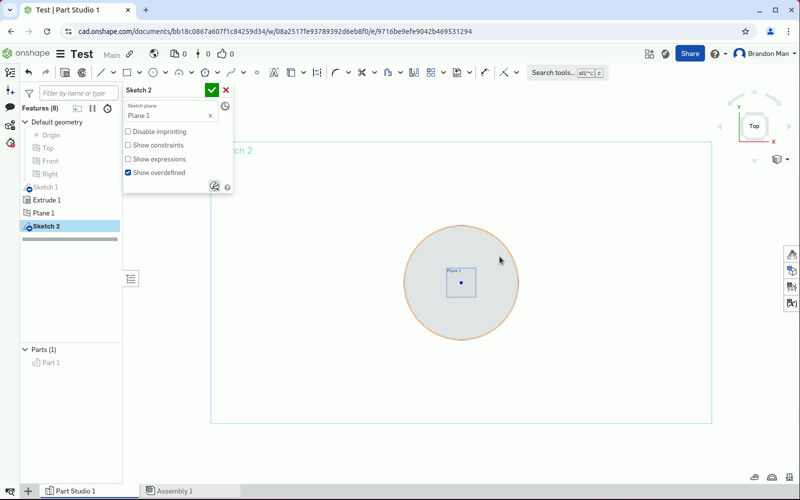
click(499, 256)
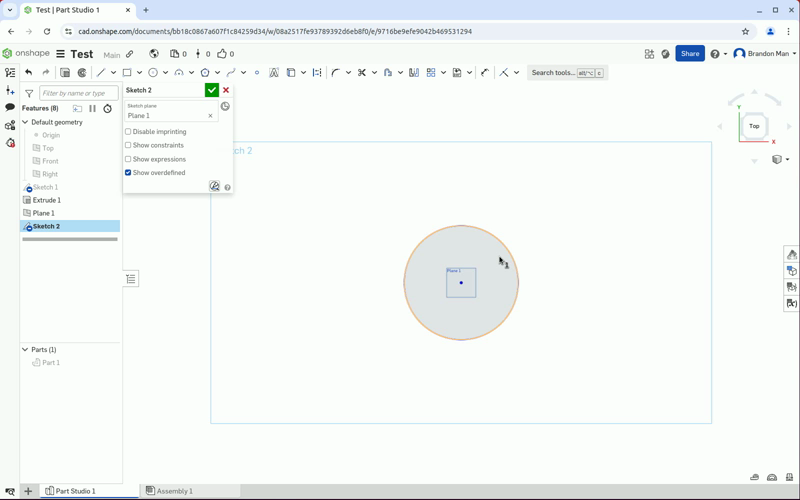
mouse_move(73, 352)
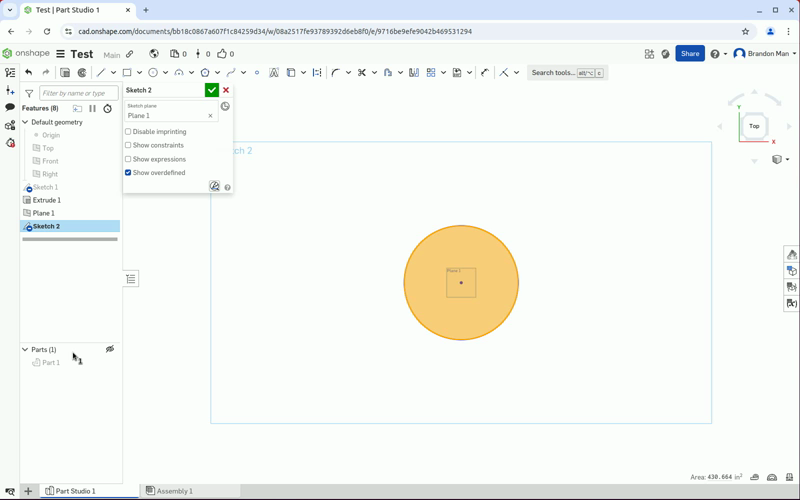
key(shift+y)
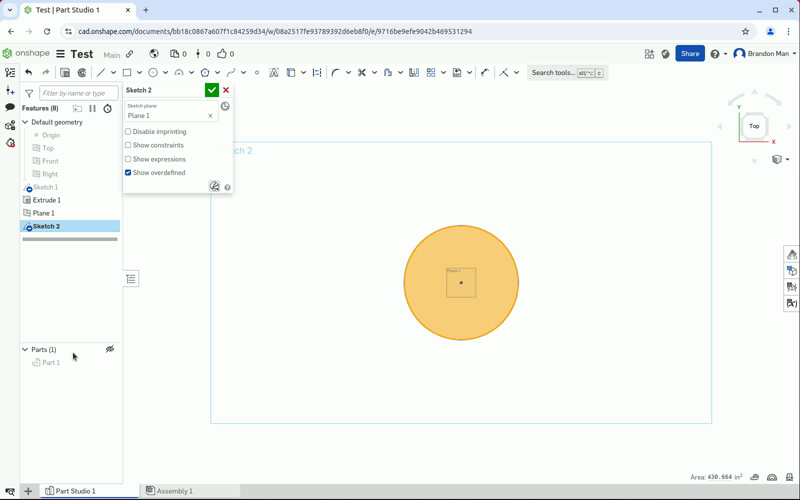
key(shift+e)
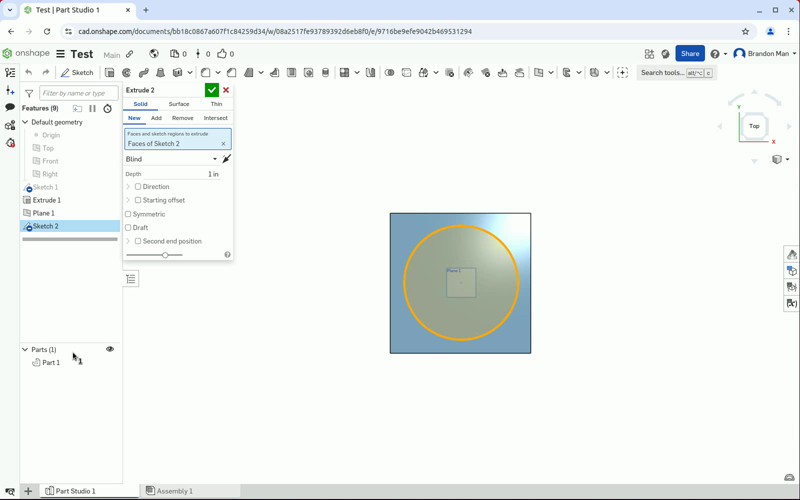
mouse_move(143, 106)
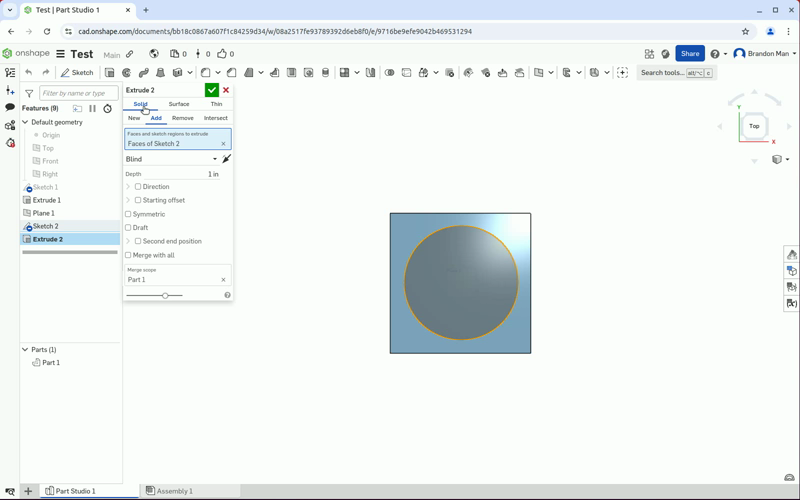
click(143, 106)
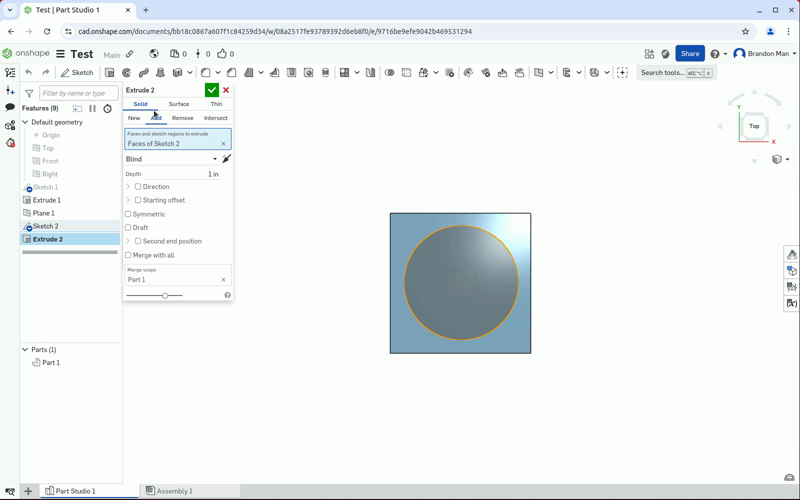
mouse_move(186, 120)
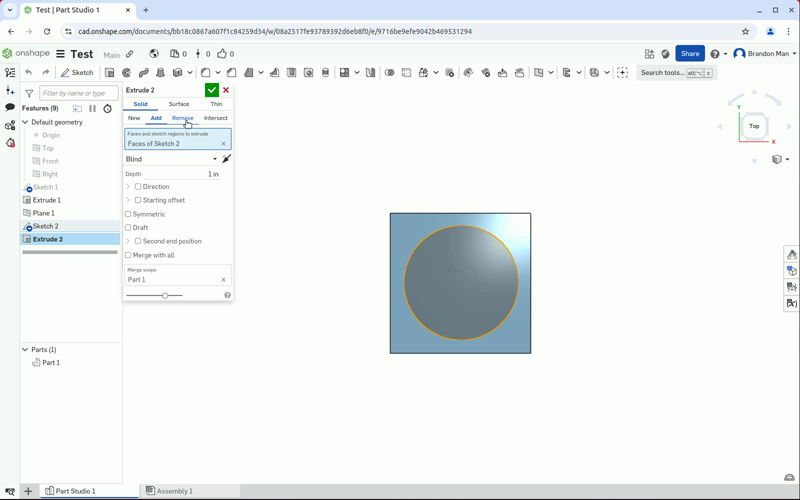
click(186, 120)
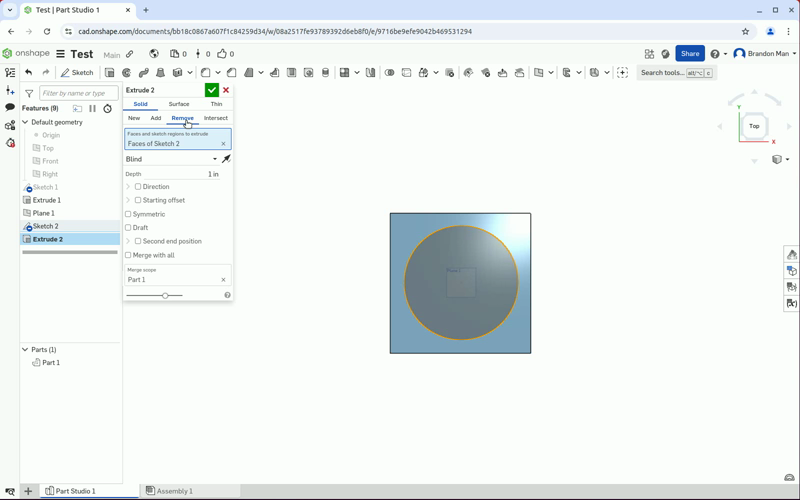
key(tab, 4)
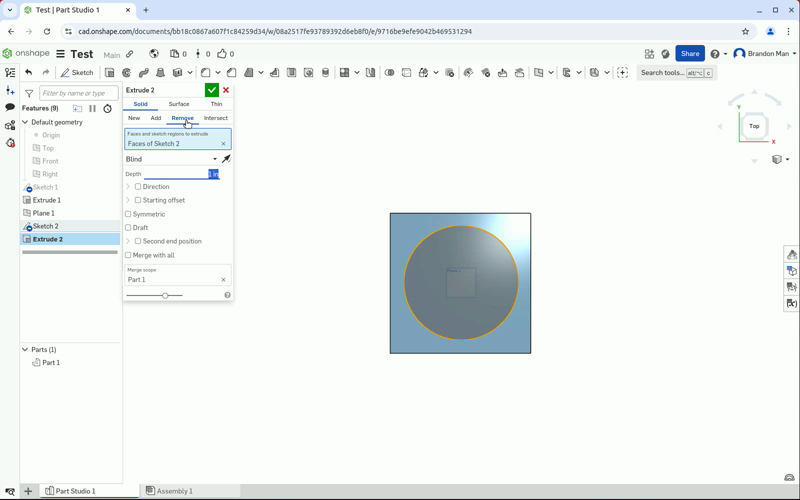
text(17.331)
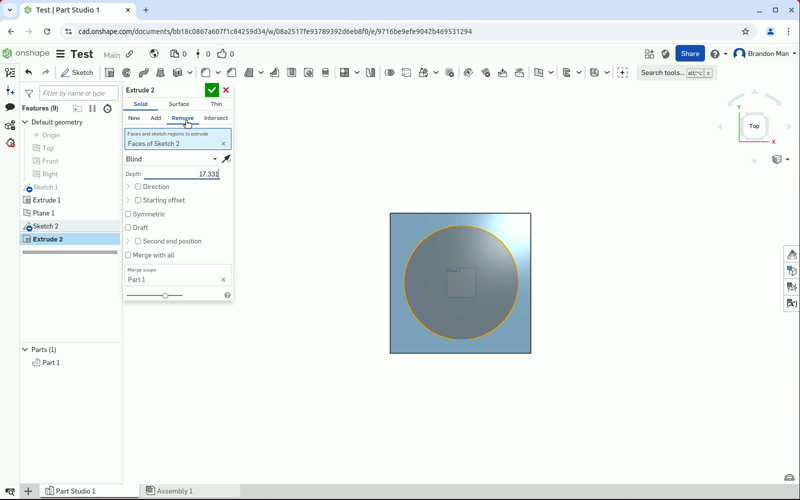
key(tab, 6)
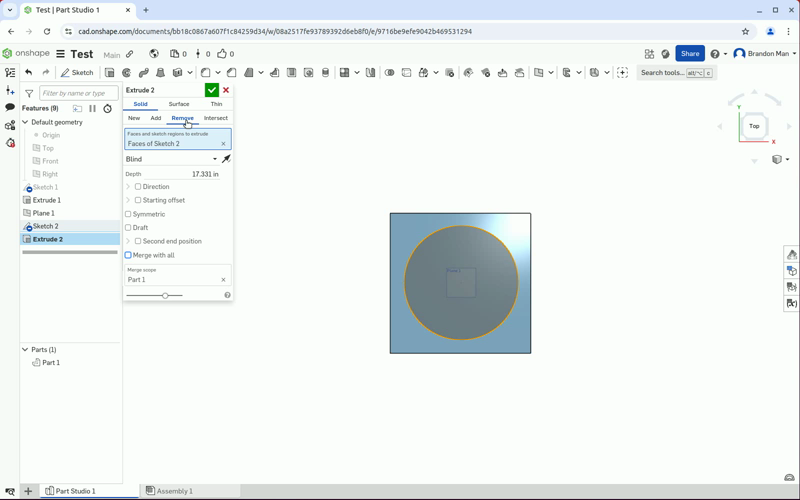
key(space)
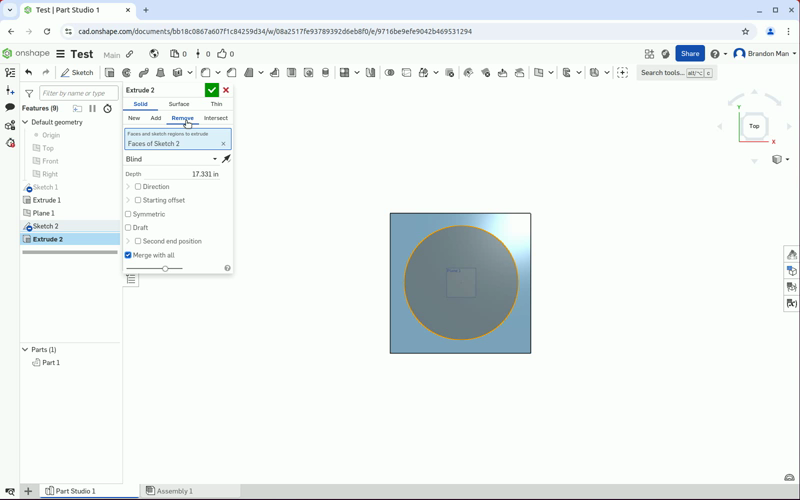
key(enter)
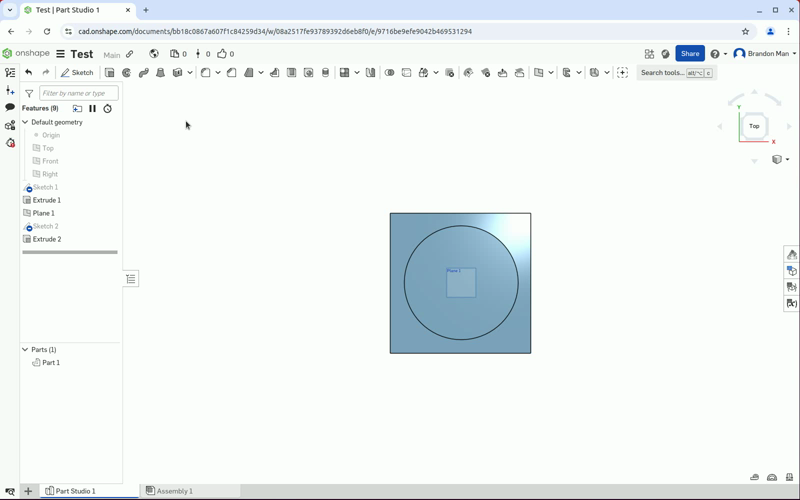
key(shift+h)
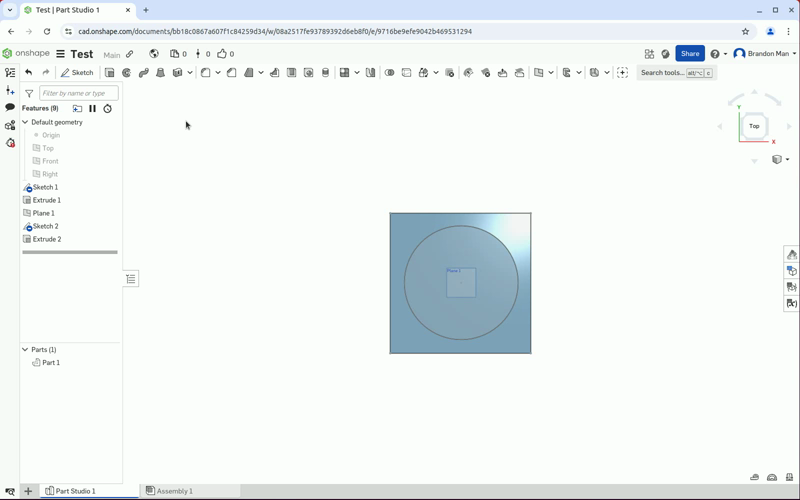
key(shift+h)
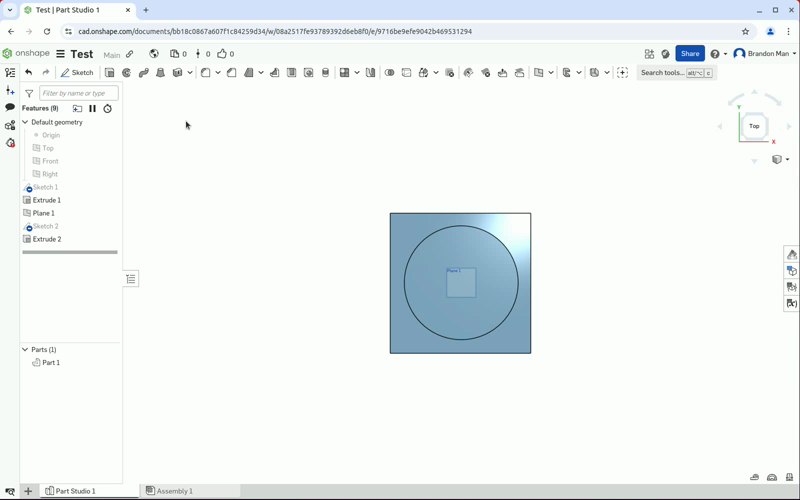
mouse_move(73, 189)
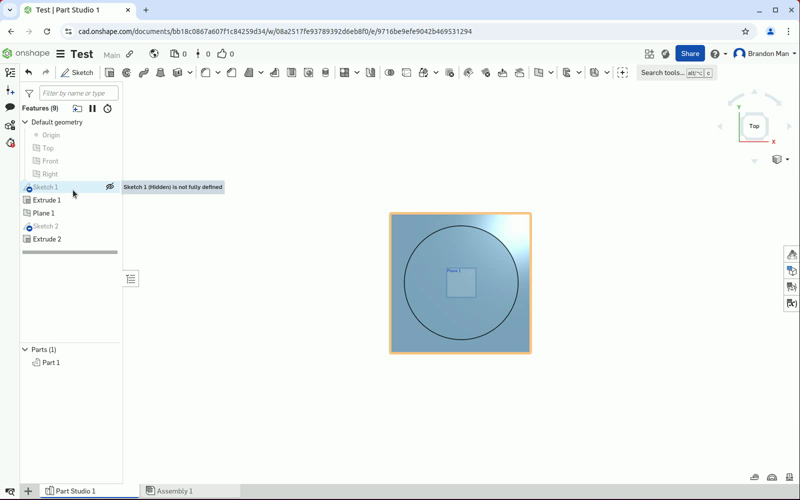
click(73, 189)
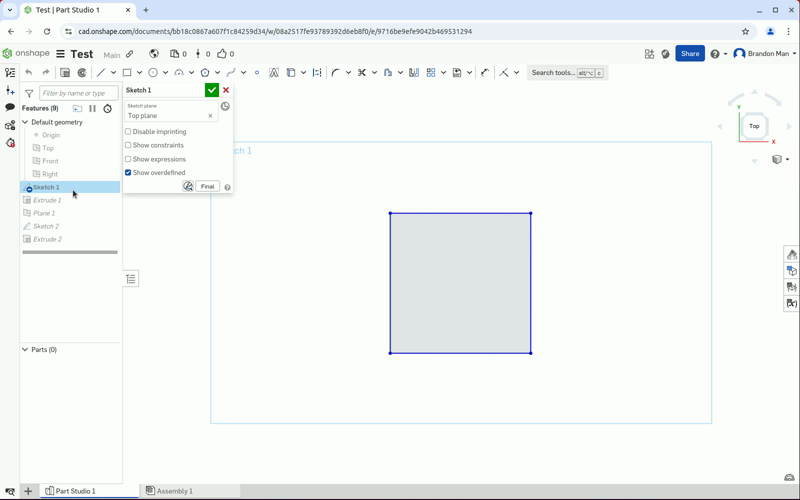
mouse_move(229, 92)
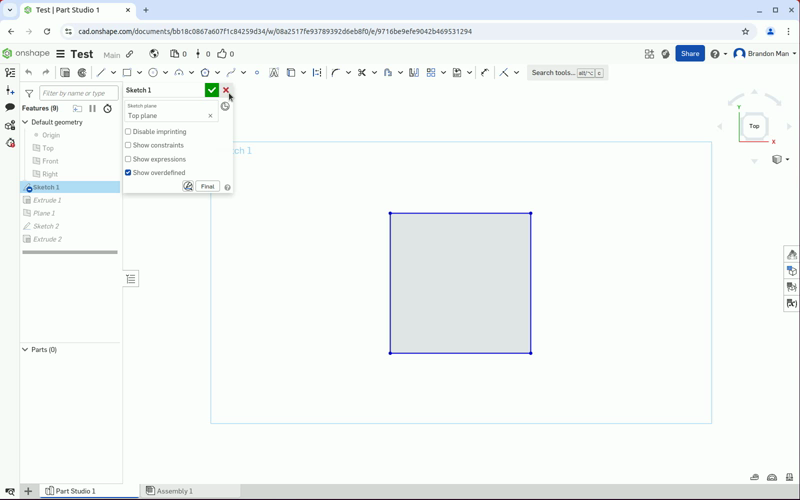
click(229, 92)
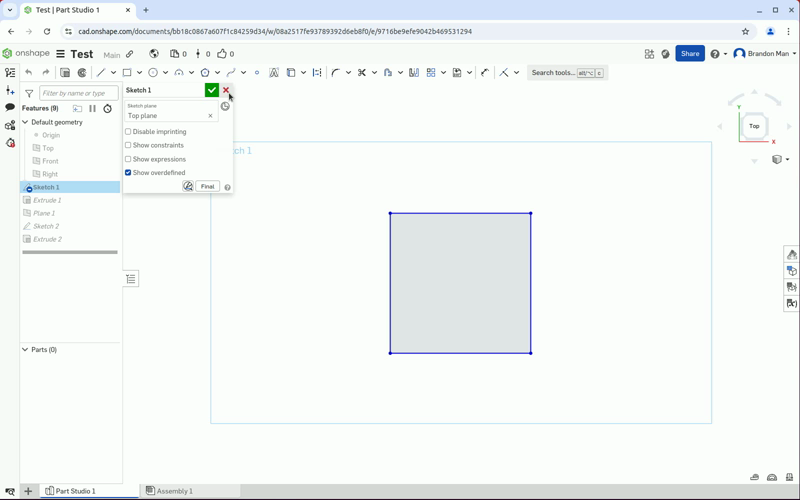
key(shift+s)
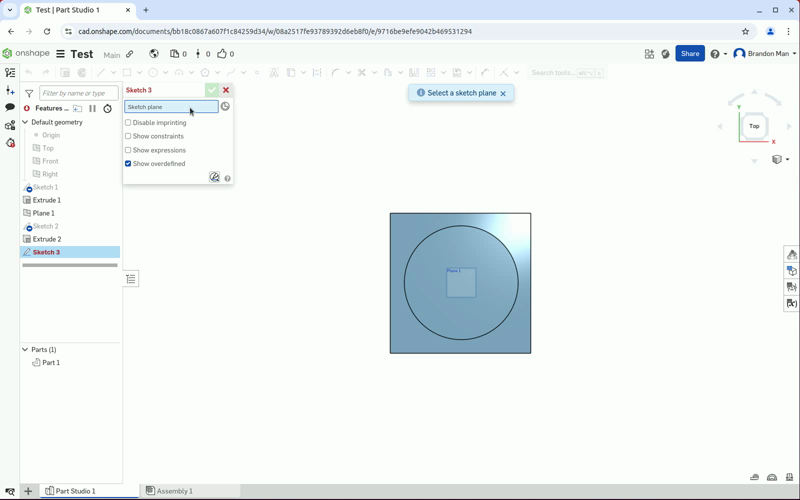
mouse_move(73, 150)
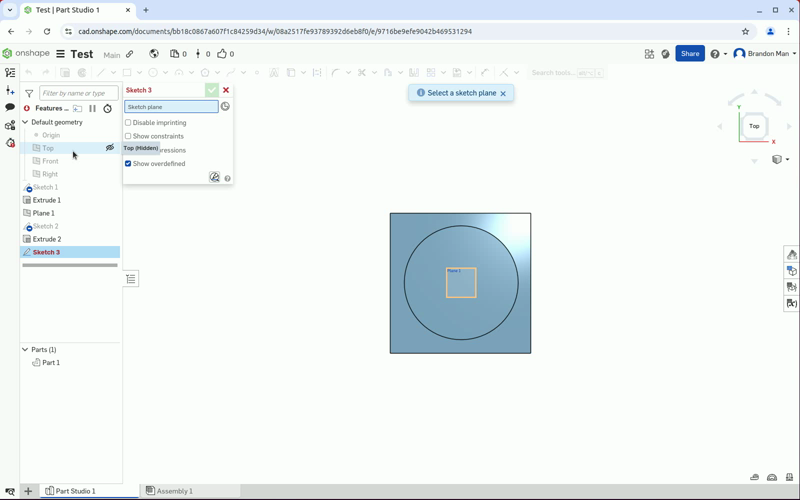
click(73, 150)
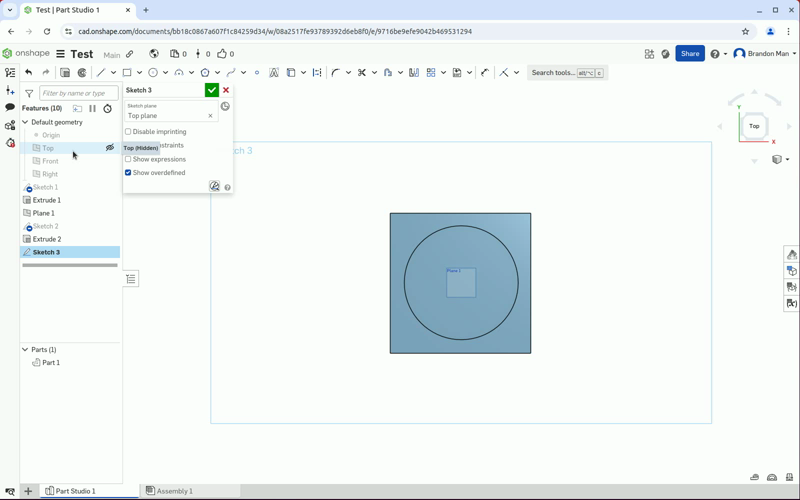
mouse_move(73, 352)
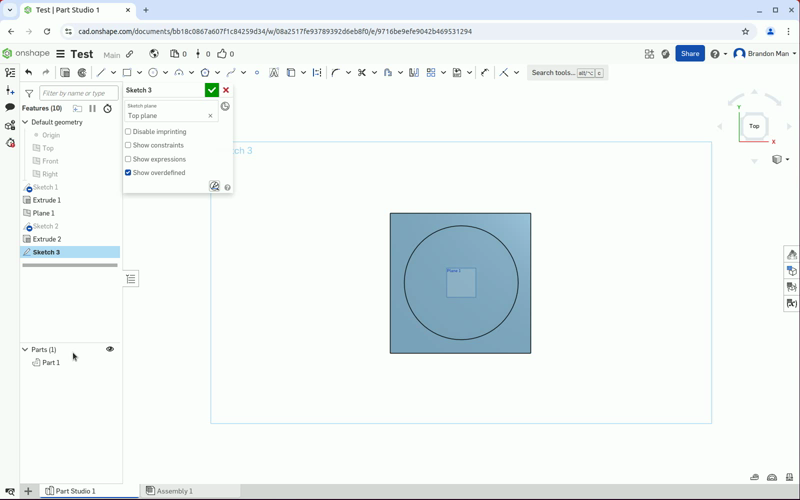
key(y)
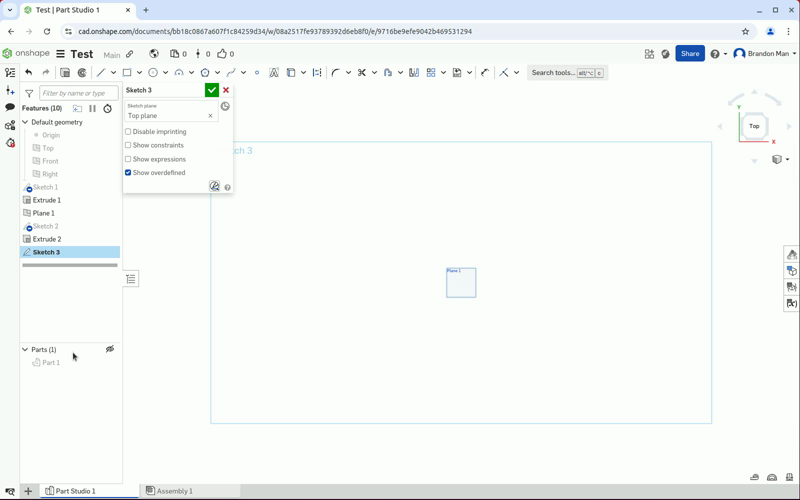
key(l)
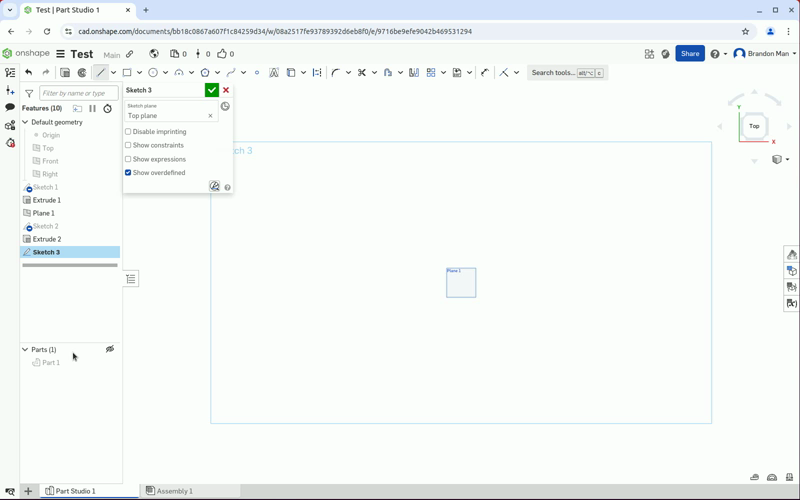
key_down(shift)
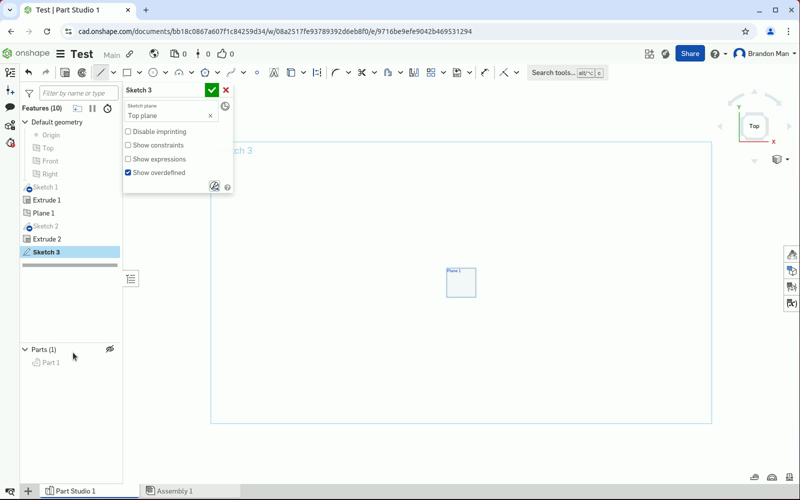
mouse_move(423, 320)
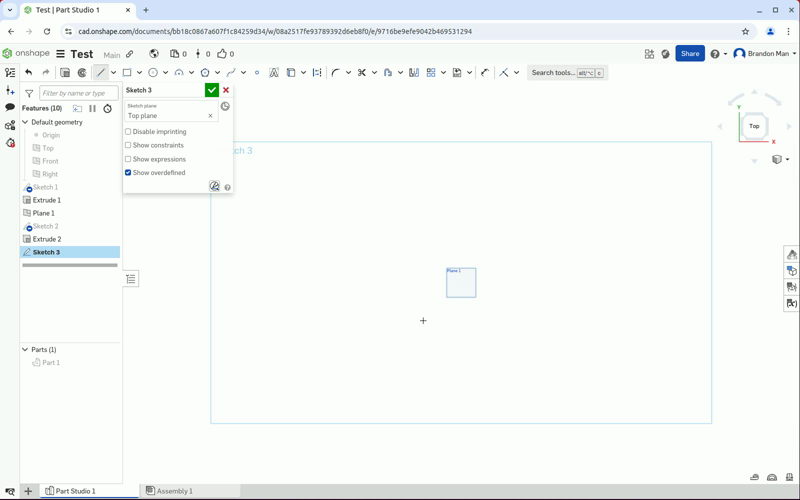
click(423, 320)
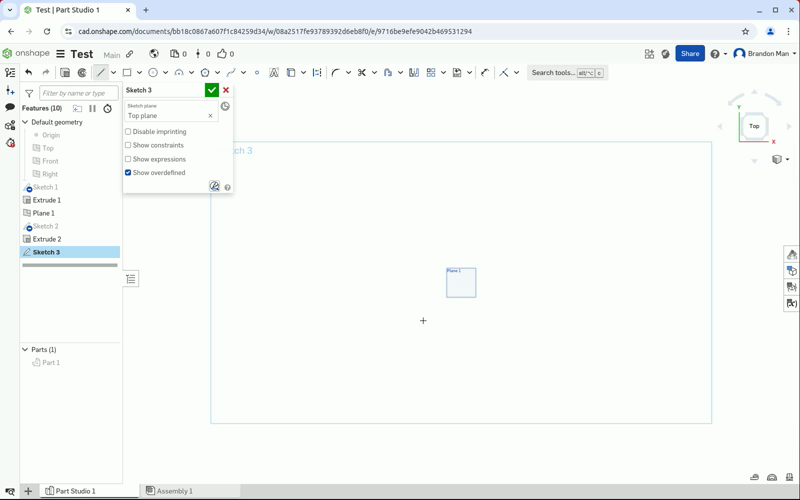
key_up(shift)
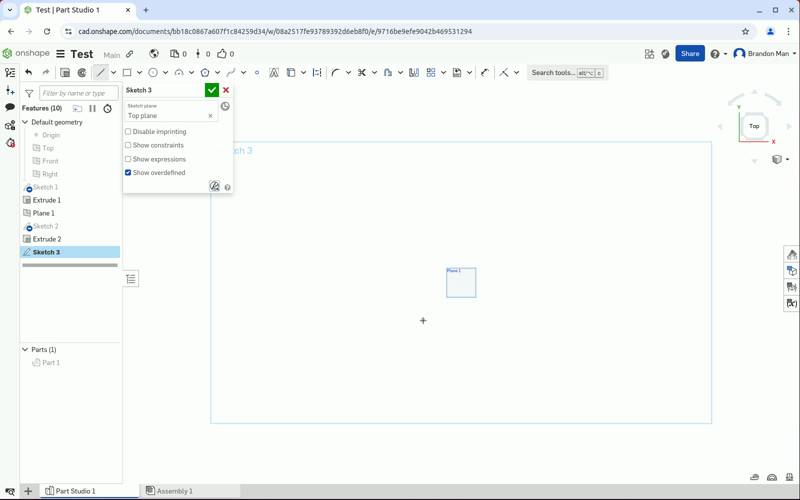
key_down(shift)
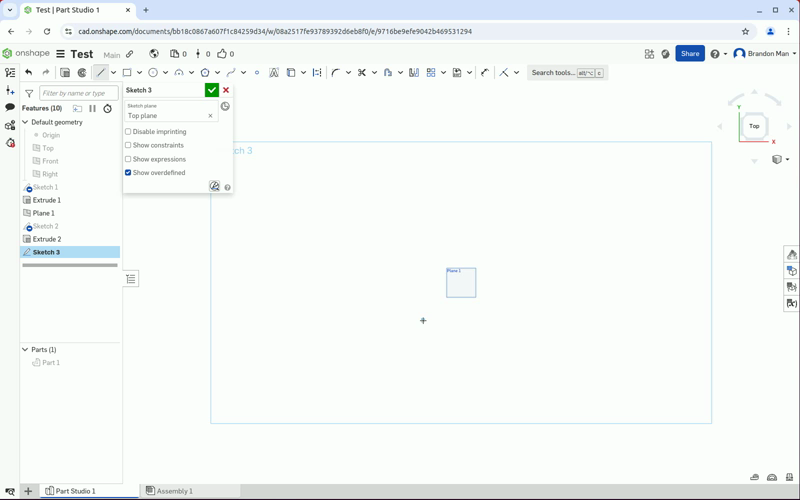
mouse_move(497, 320)
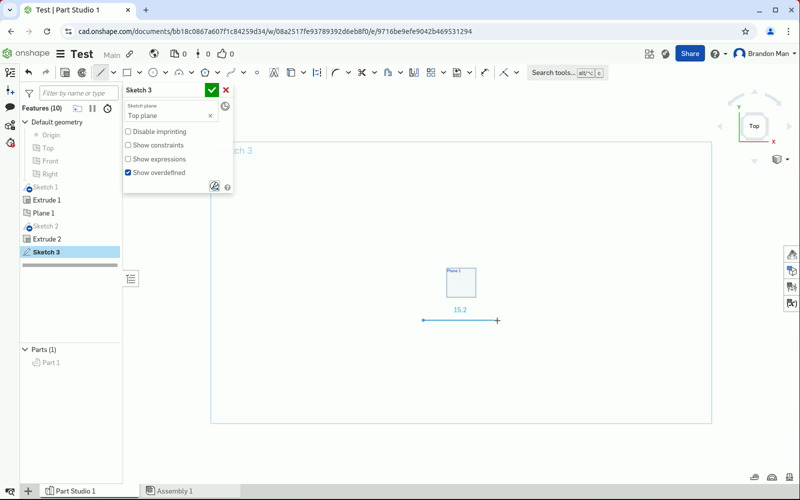
click(497, 320)
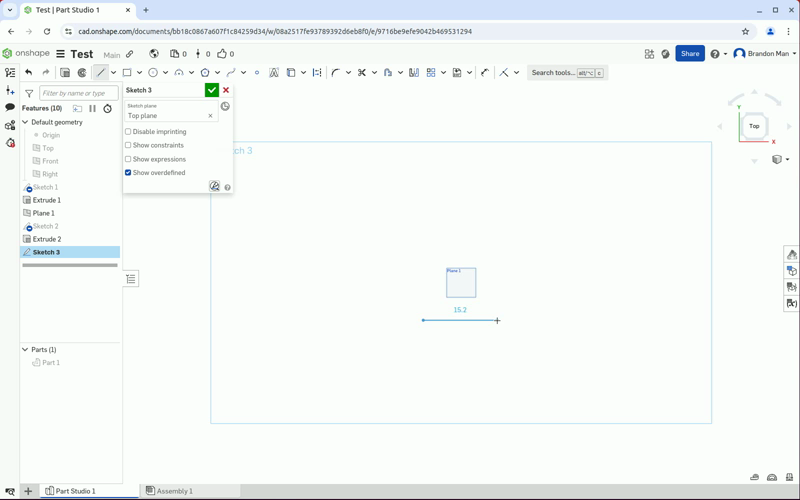
key_up(shift)
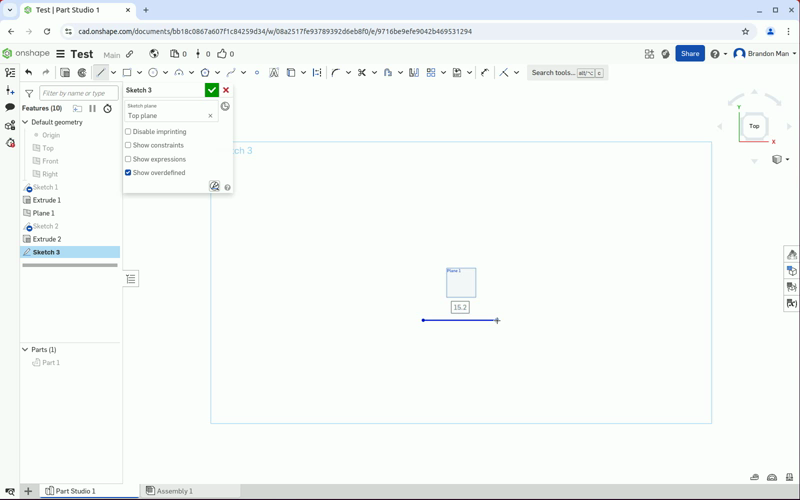
key_down(shift)
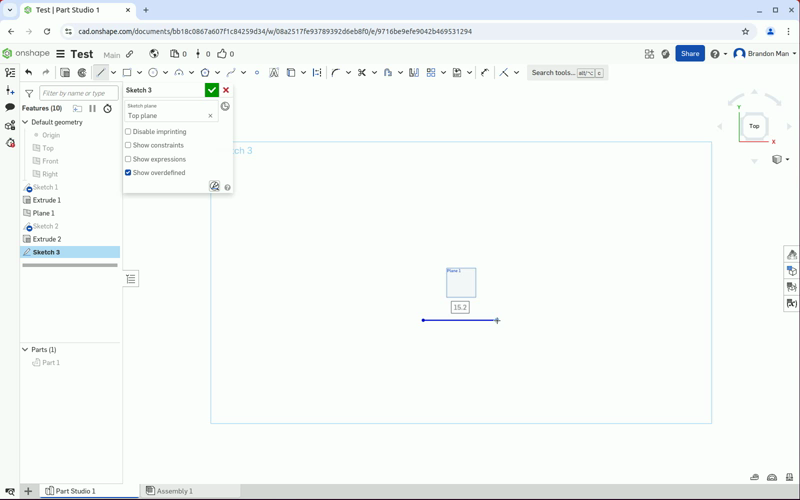
mouse_move(497, 246)
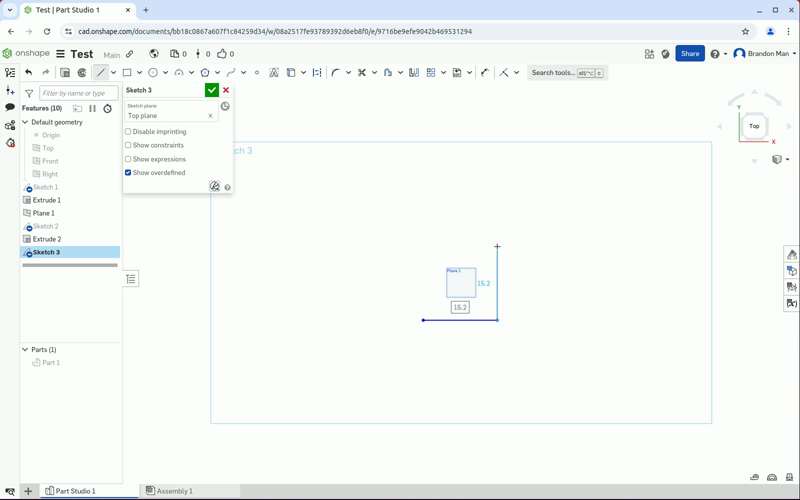
click(497, 246)
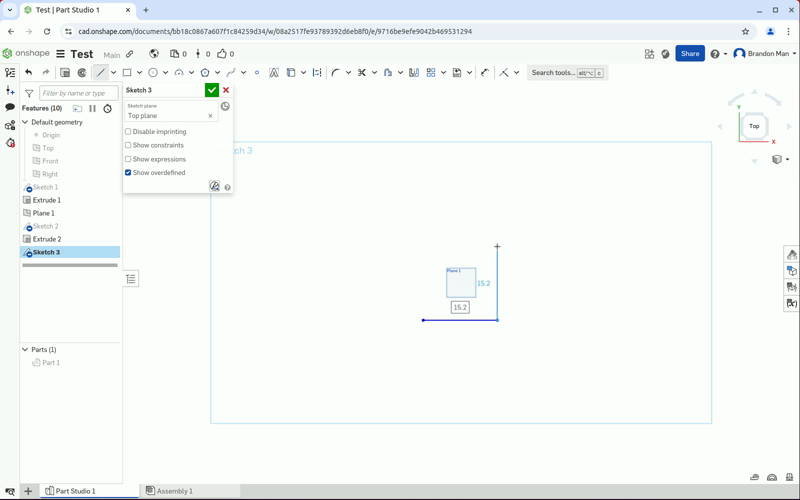
key_up(shift)
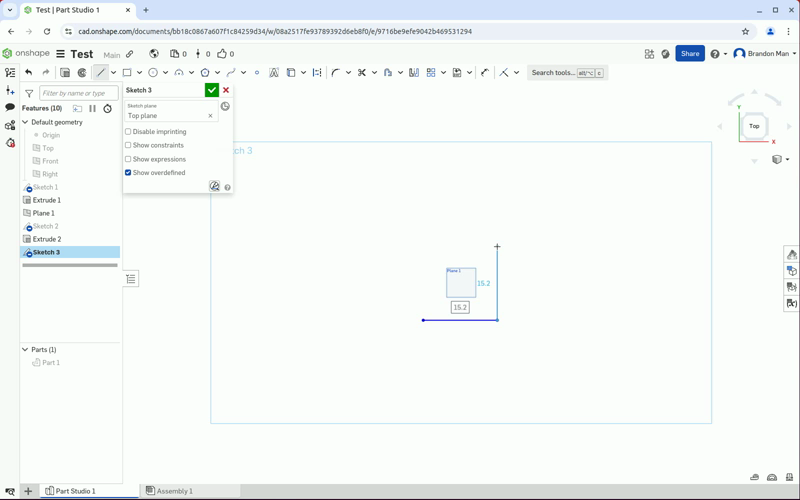
key_down(shift)
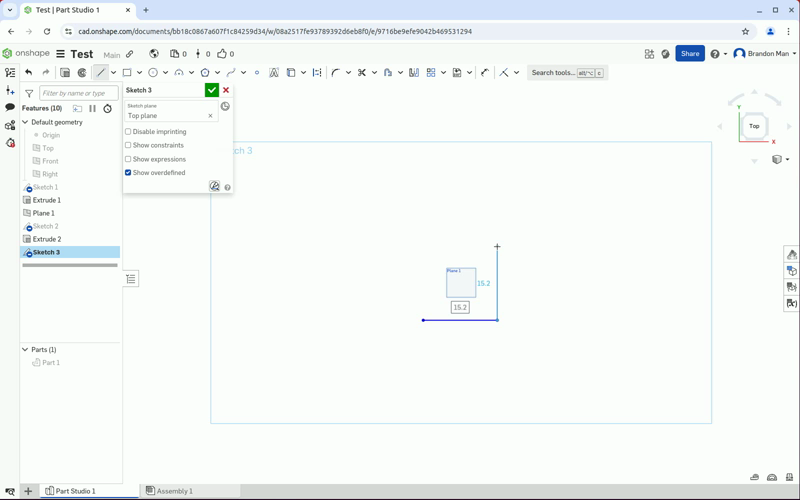
mouse_move(423, 246)
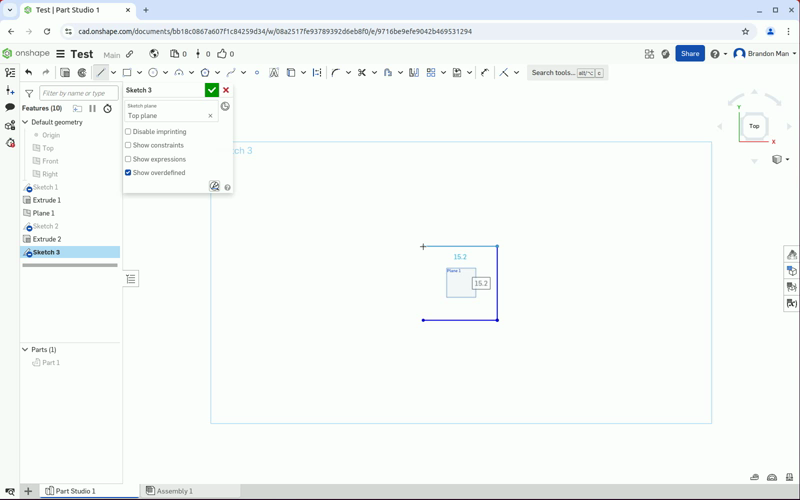
click(423, 246)
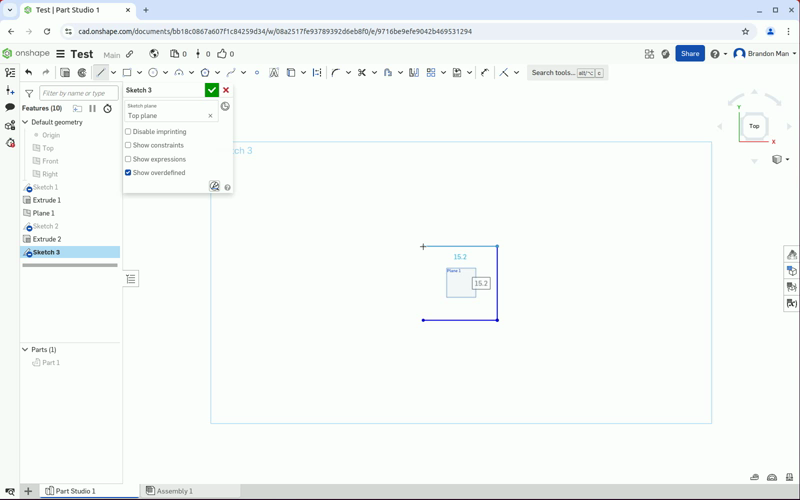
key_up(shift)
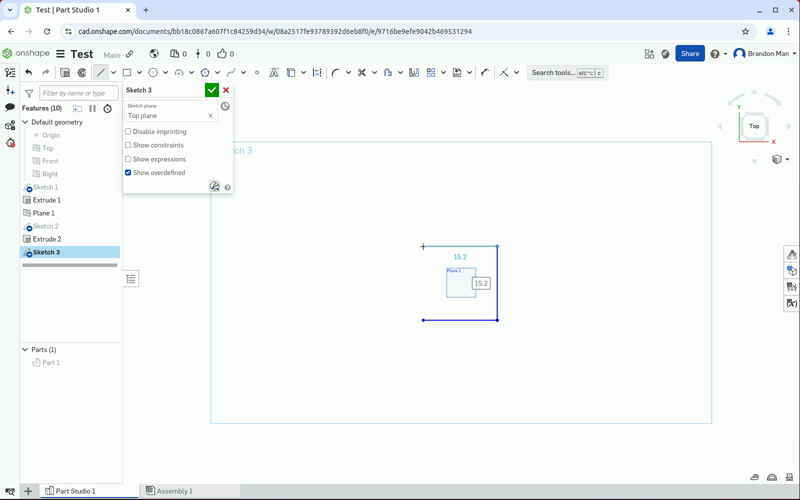
key_down(shift)
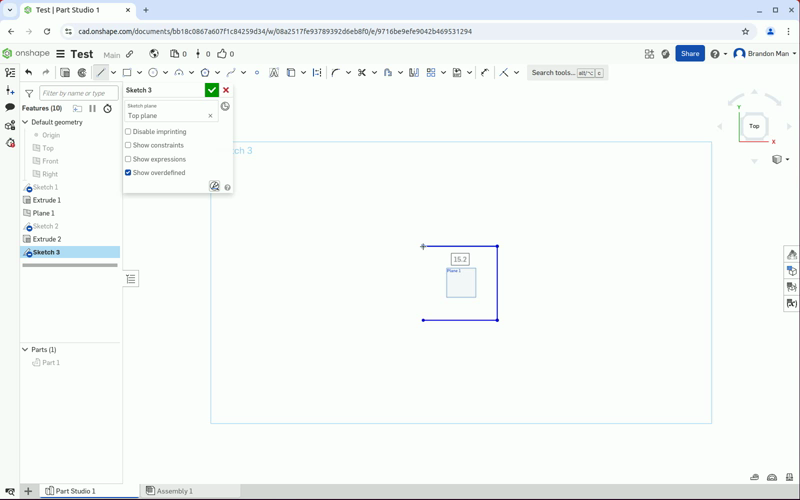
mouse_move(423, 320)
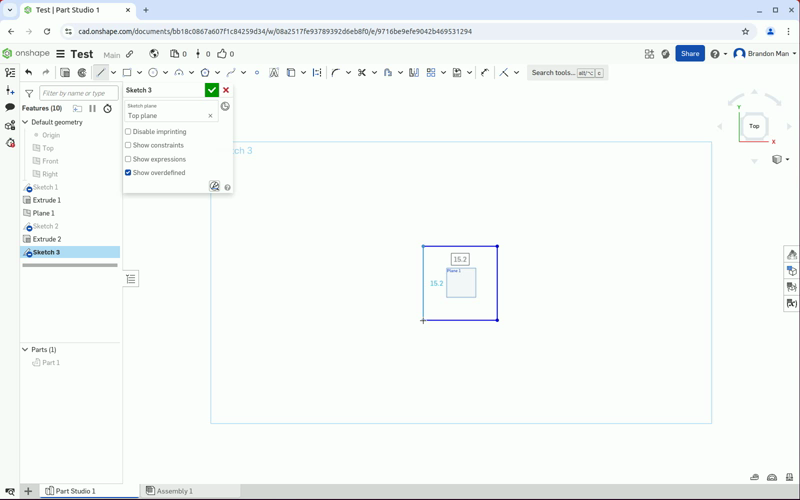
key_up(shift)
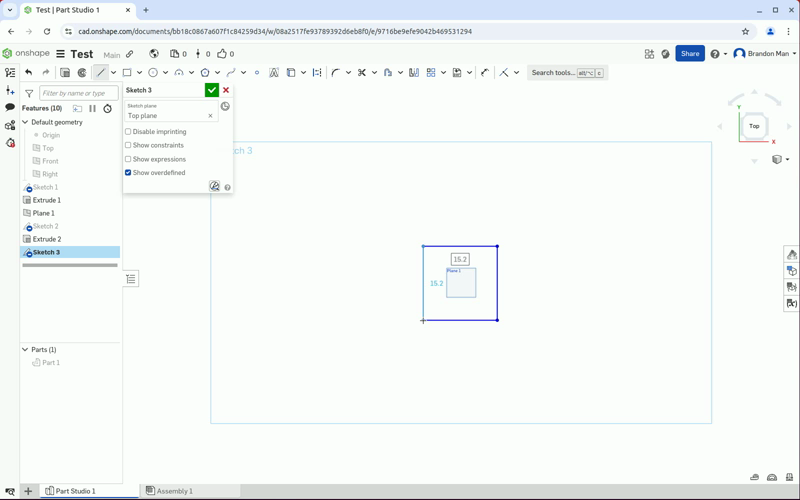
click(423, 320)
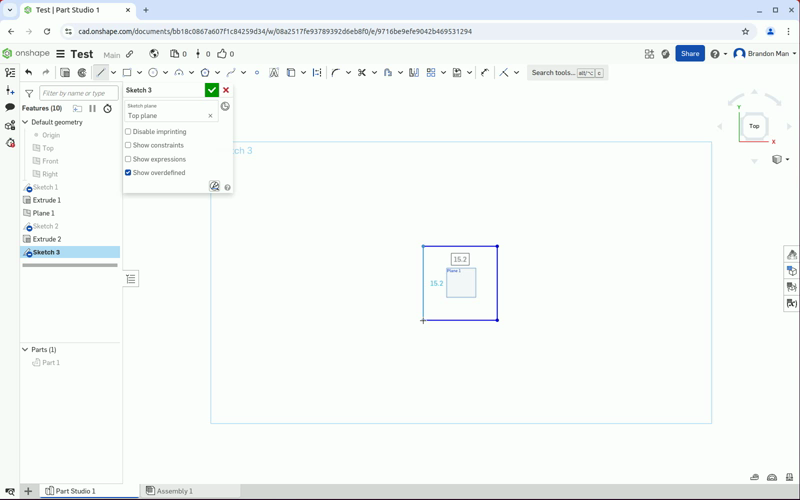
key(esc)
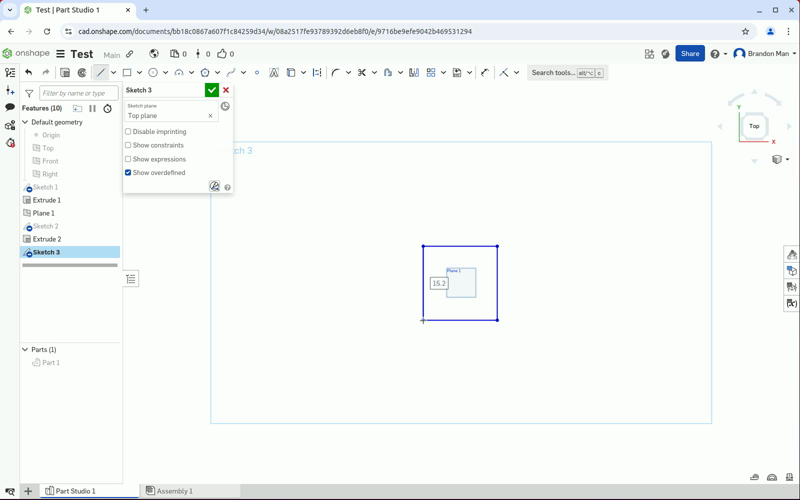
mouse_move(456, 293)
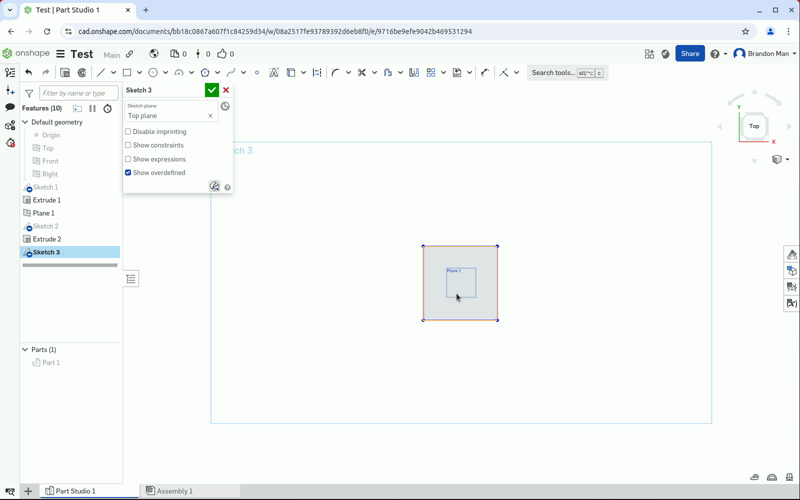
click(456, 293)
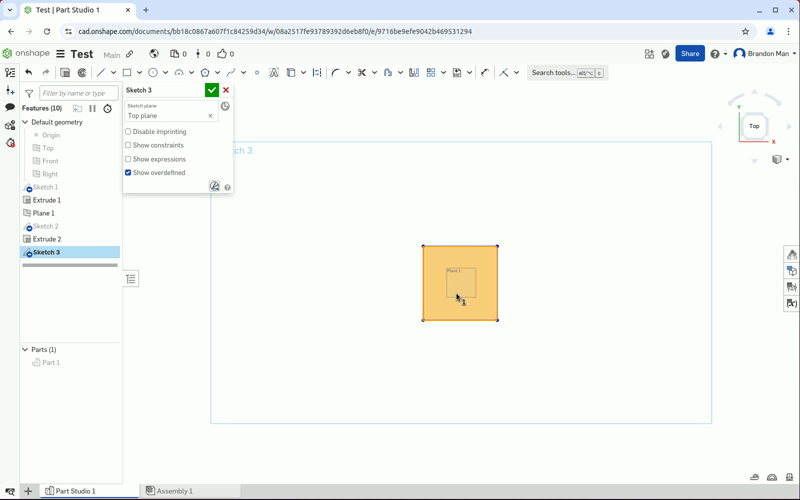
mouse_move(73, 352)
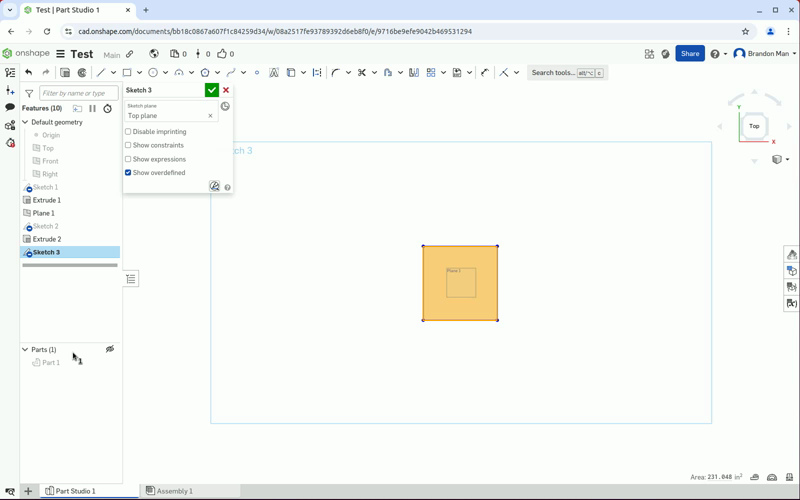
key(shift+y)
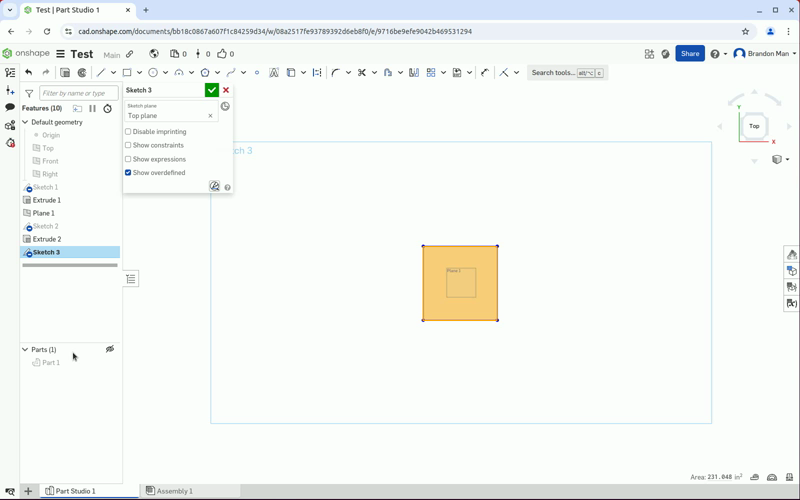
key(shift+e)
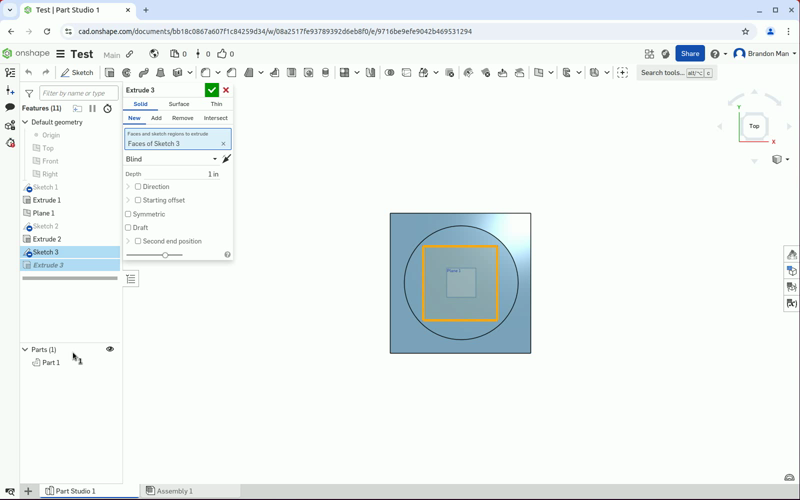
mouse_move(143, 106)
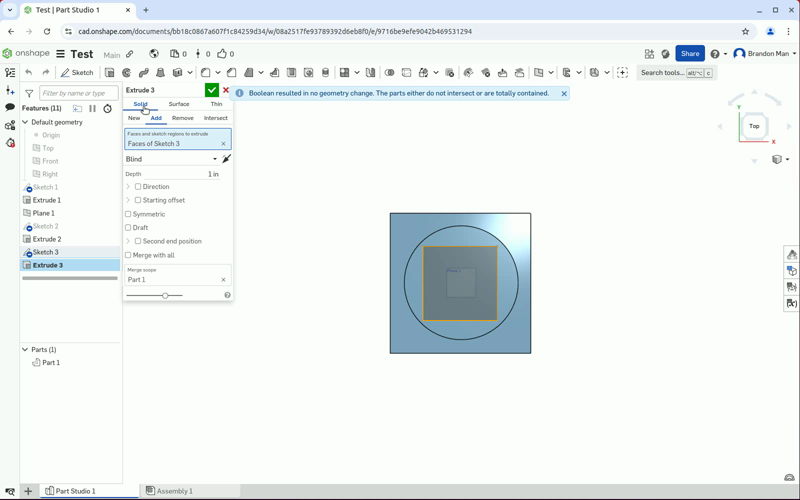
click(143, 106)
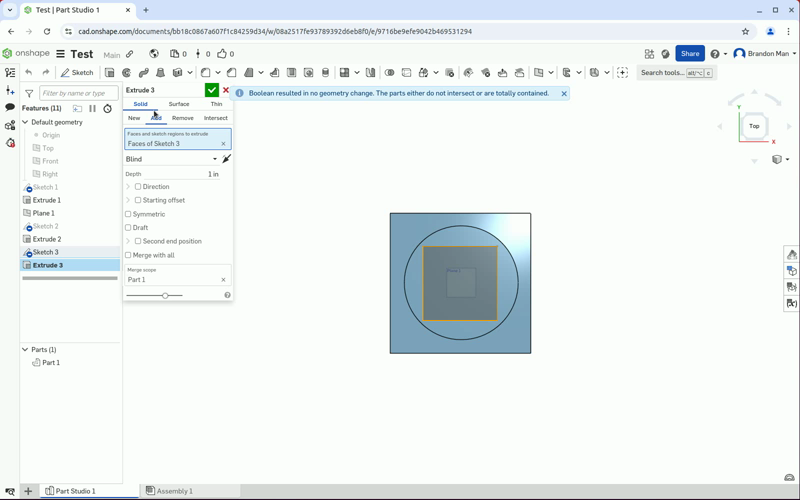
mouse_move(186, 120)
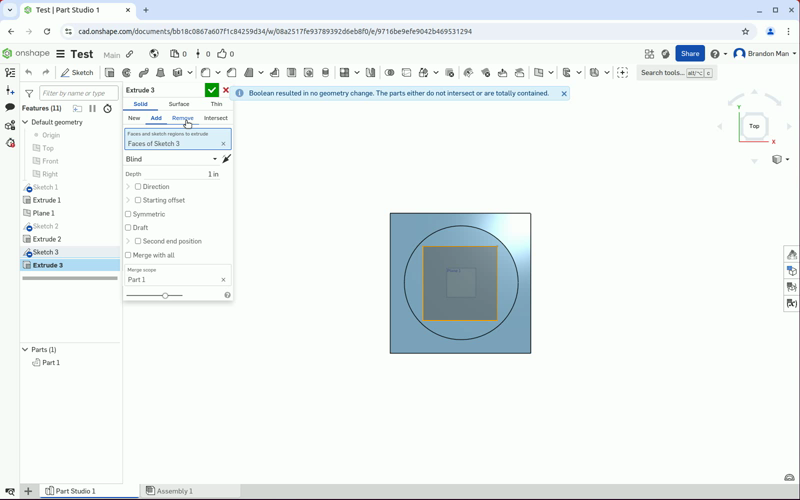
click(186, 120)
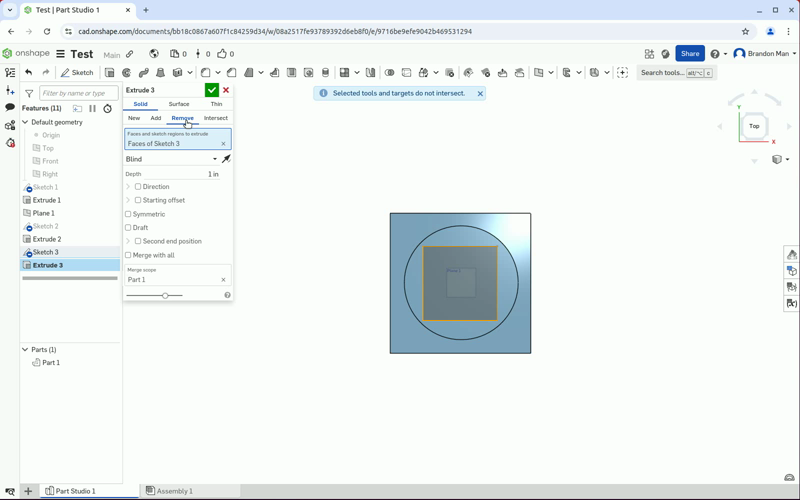
key(tab, 4)
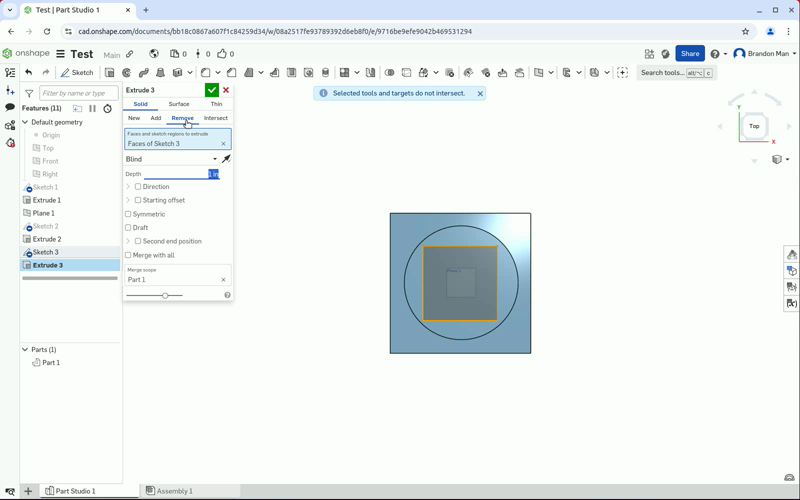
text(-8.666)
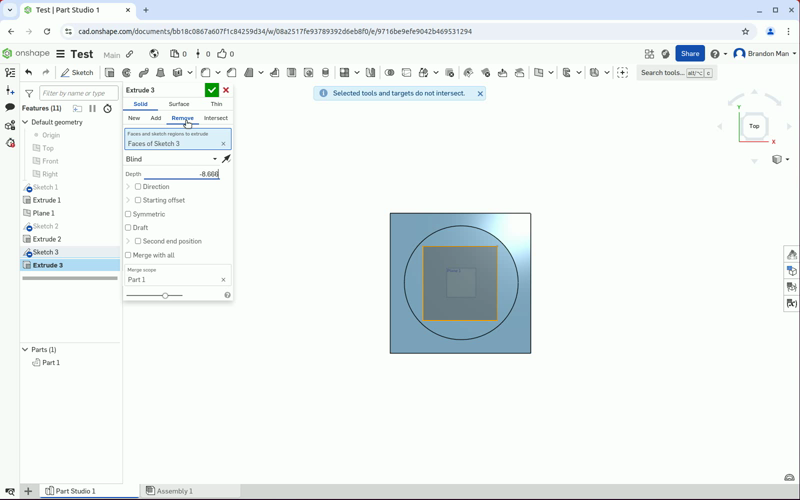
key(tab, 6)
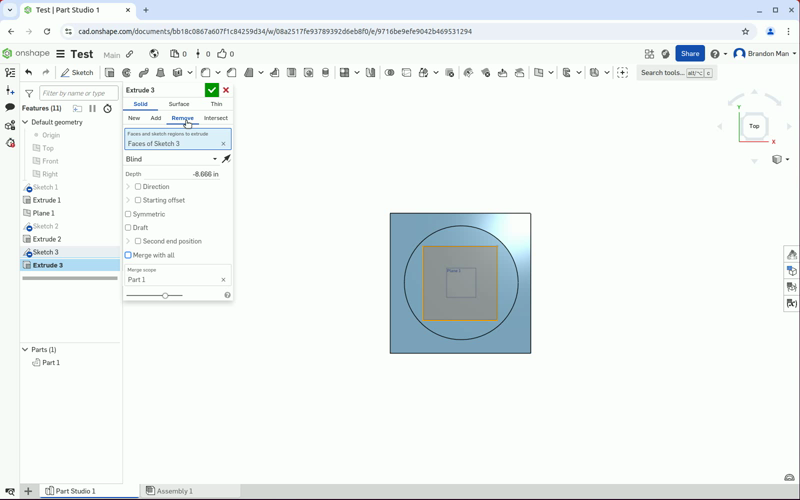
key(space)
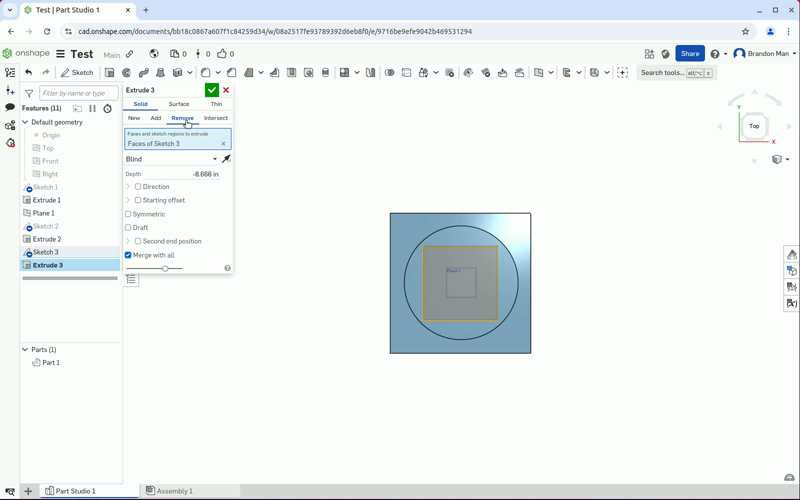
key(enter)
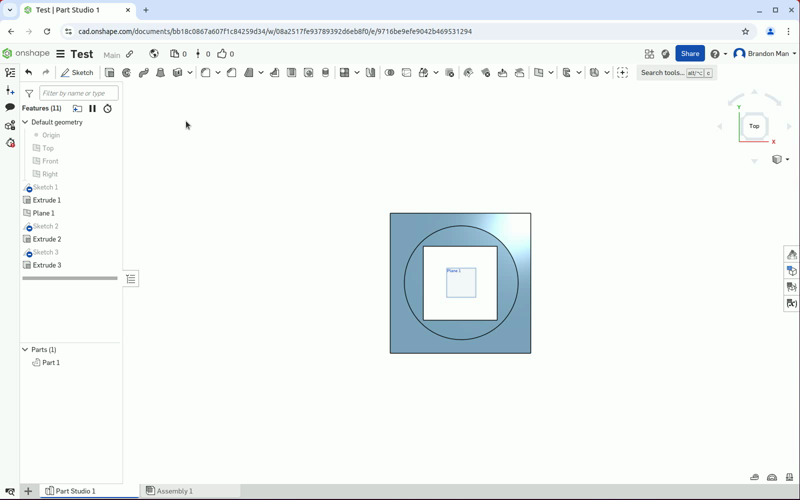
key(shift+h)
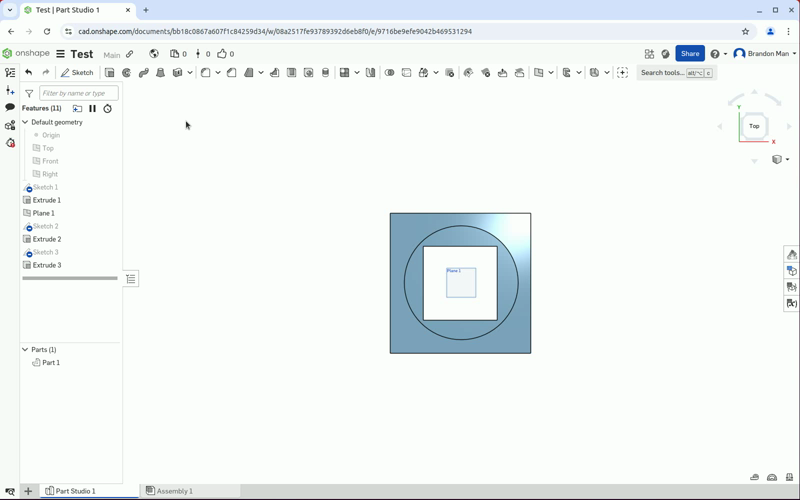
key(shift+h)
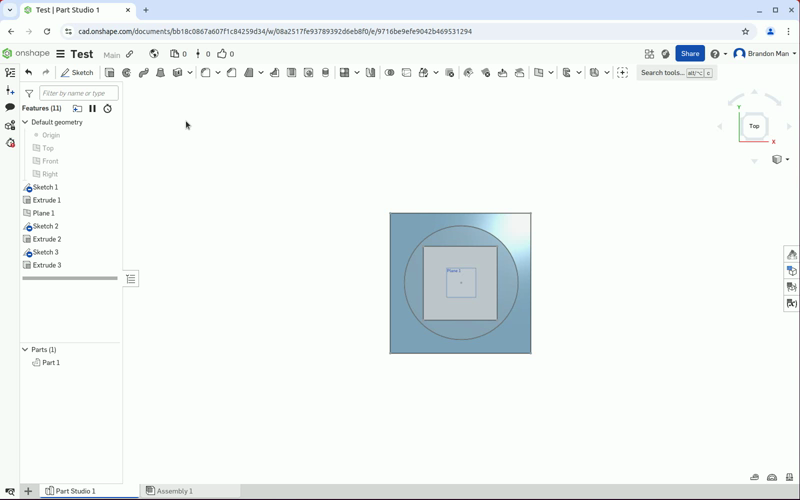
key(shift+7)
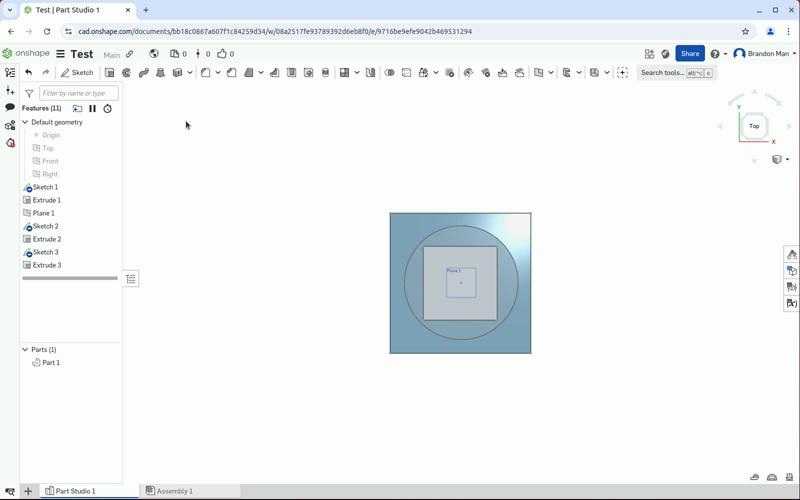
key(up, 3)
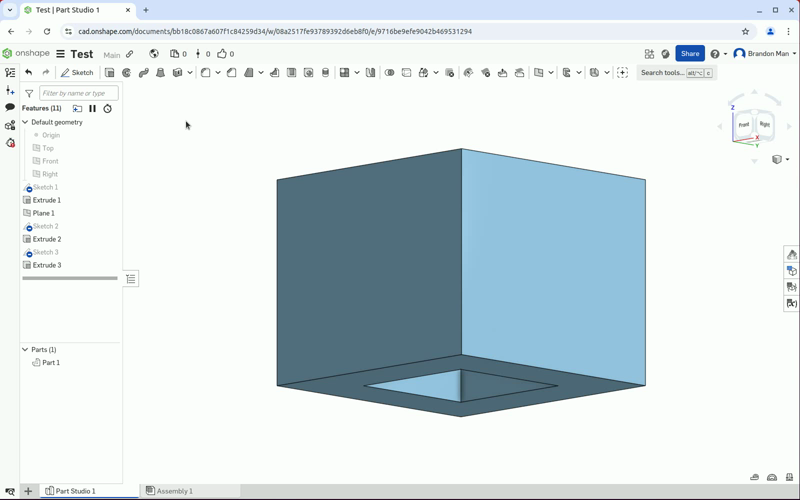
key(left, 3)
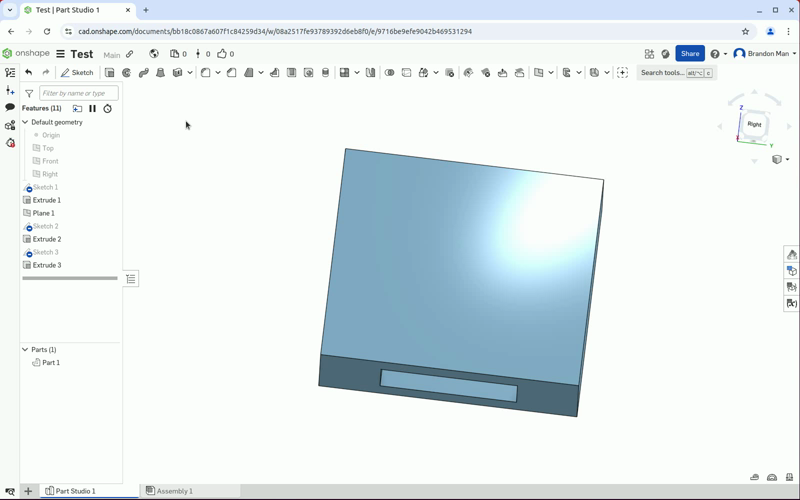
key(right, 3)
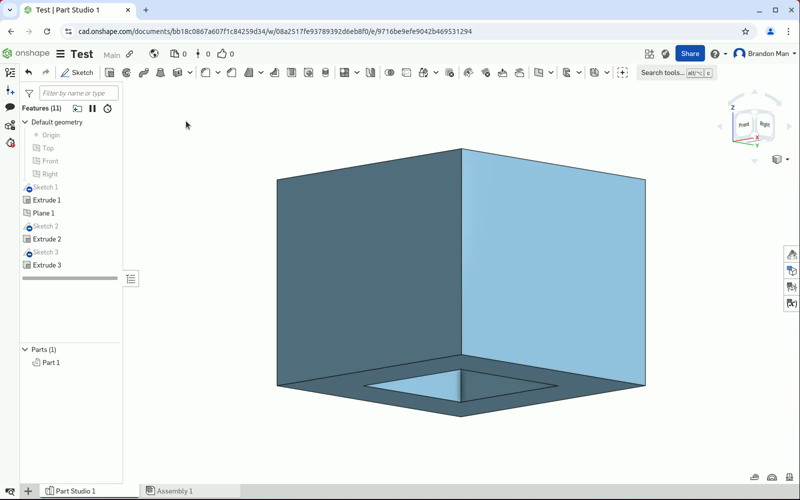
key(down, 3)
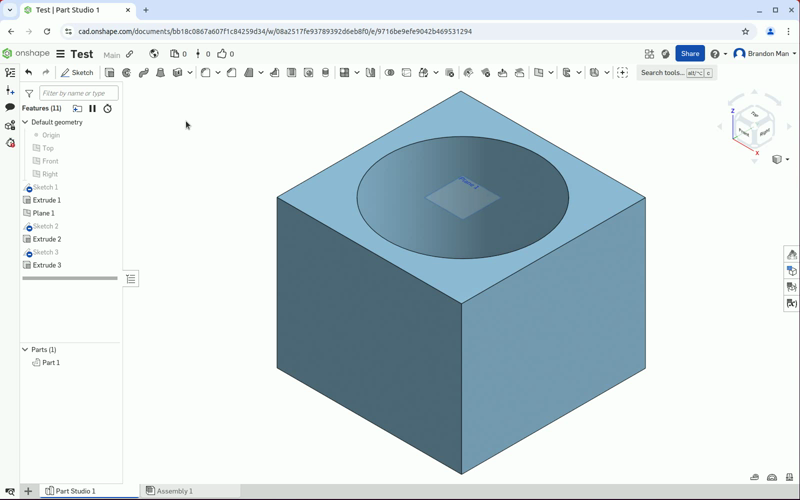
mouse_move(73, 189)
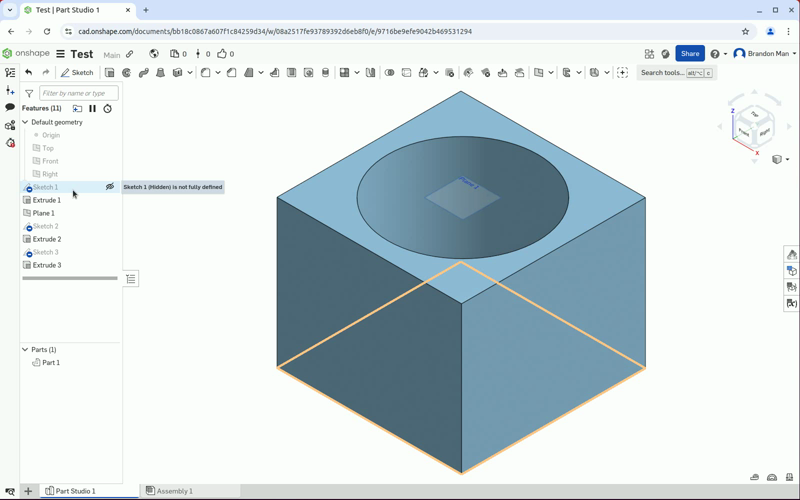
click(73, 189)